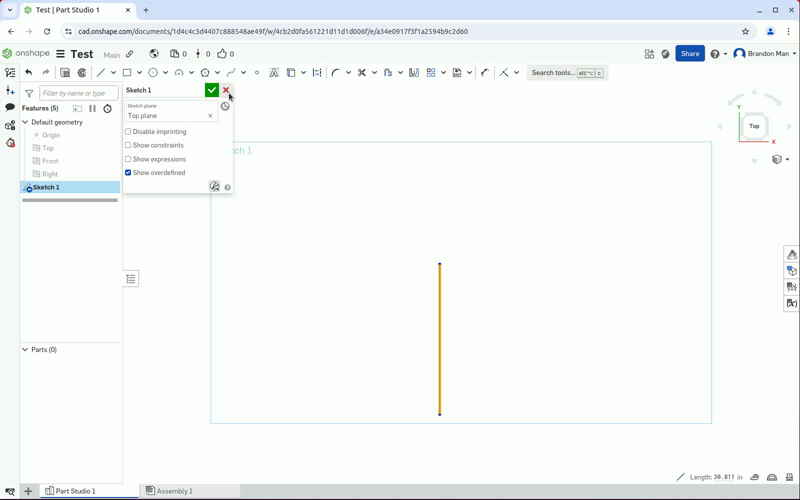
key(shift+h)
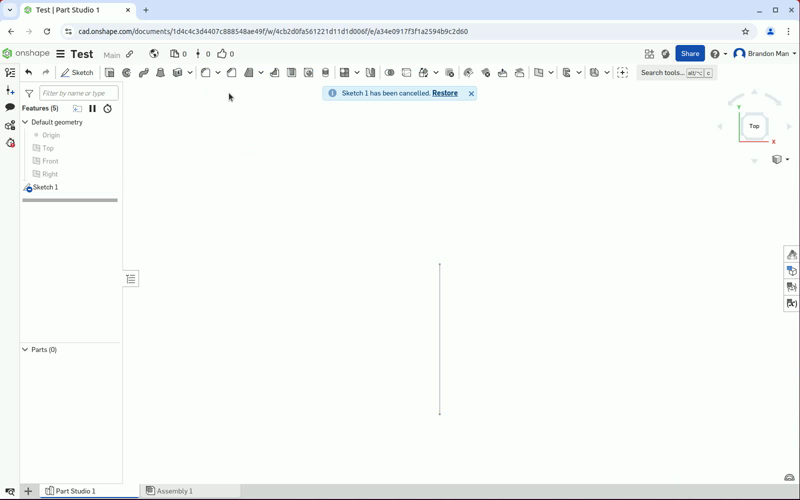
key(shift+s)
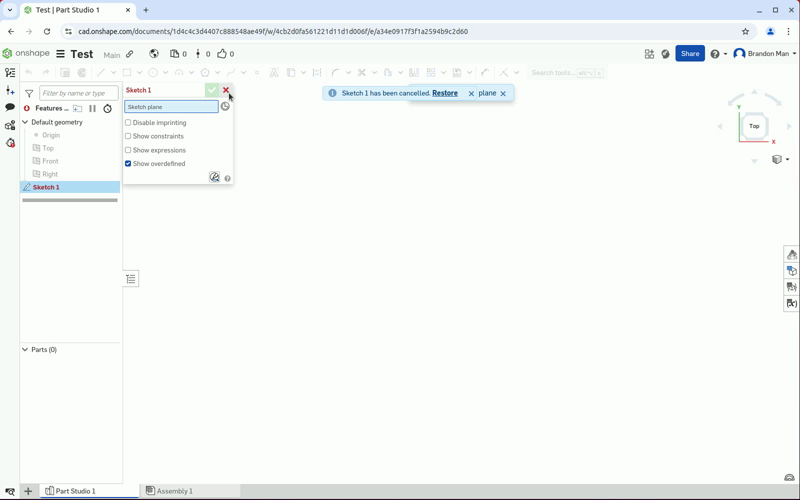
mouse_move(73, 150)
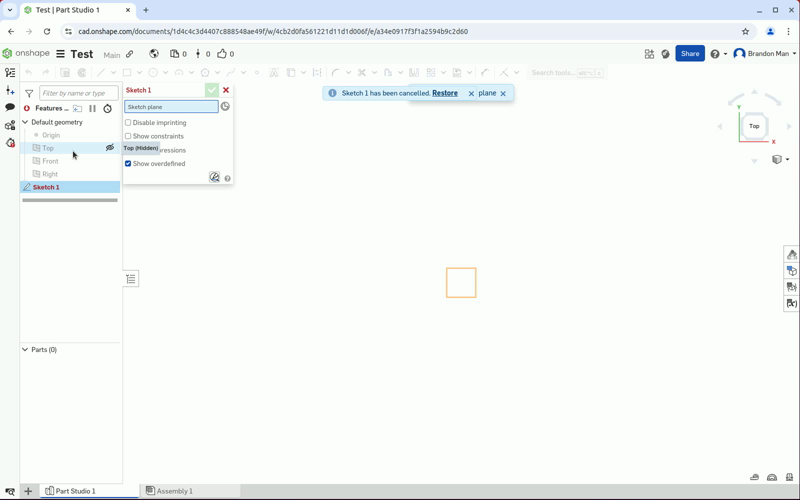
click(73, 150)
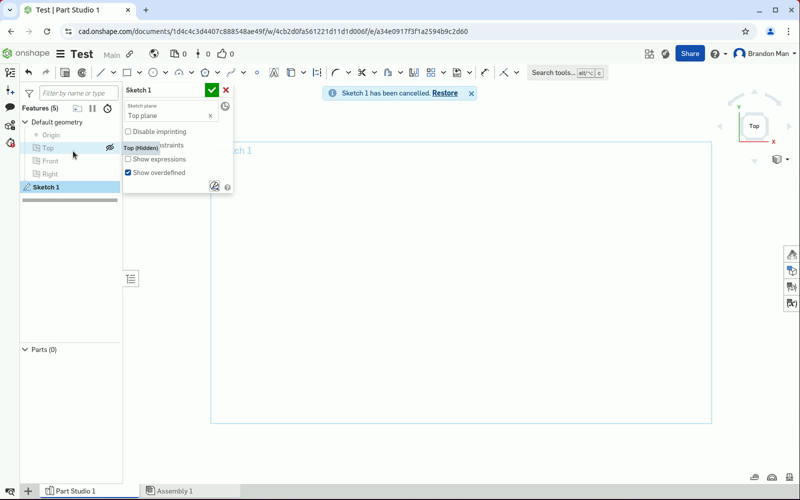
mouse_move(73, 352)
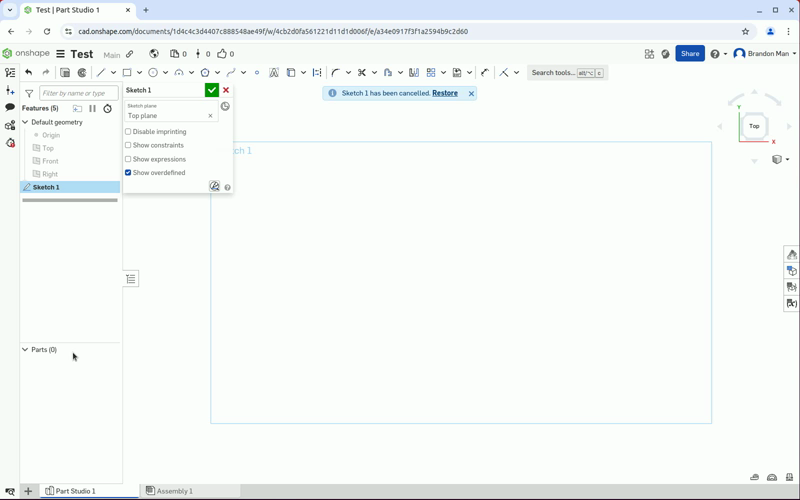
key(y)
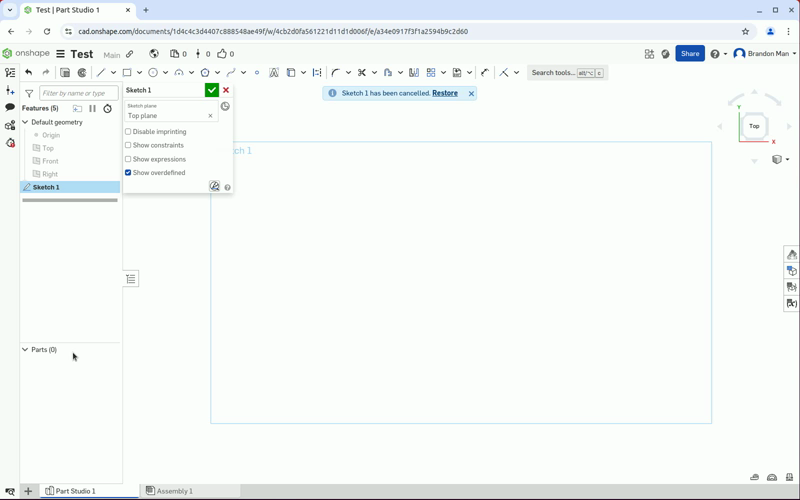
key(c)
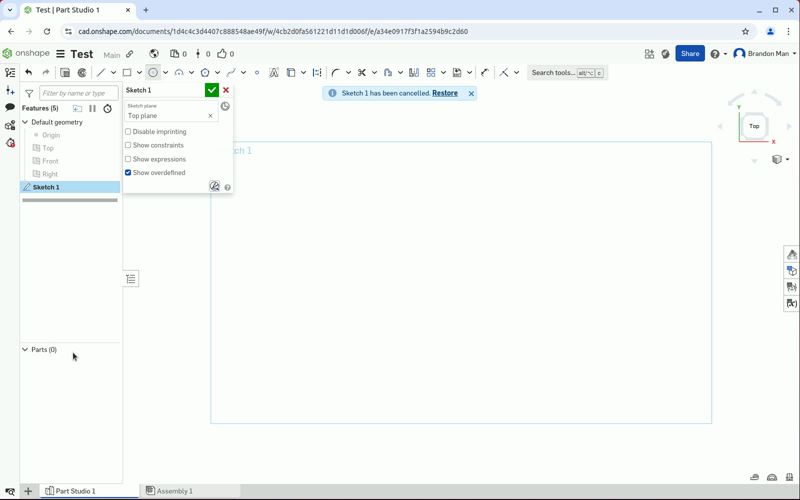
key_down(shift)
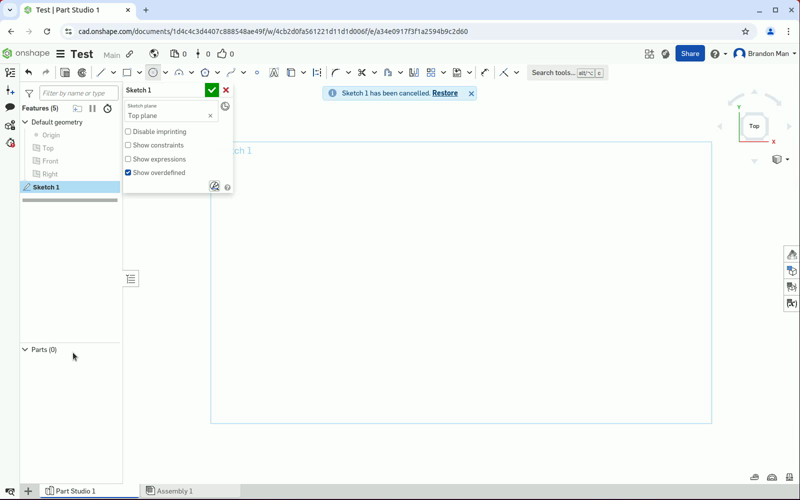
mouse_move(461, 282)
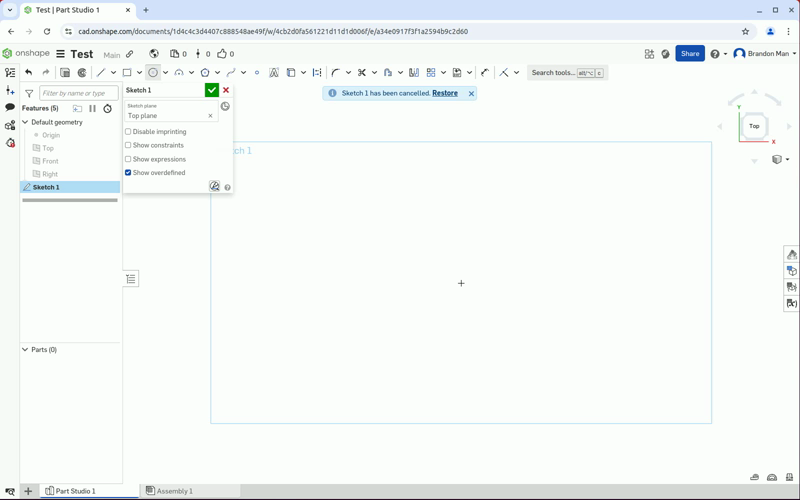
click(461, 282)
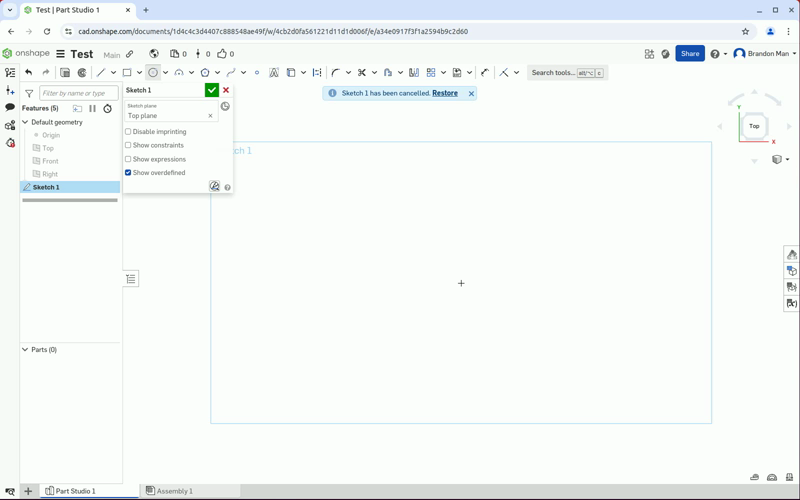
key_up(shift)
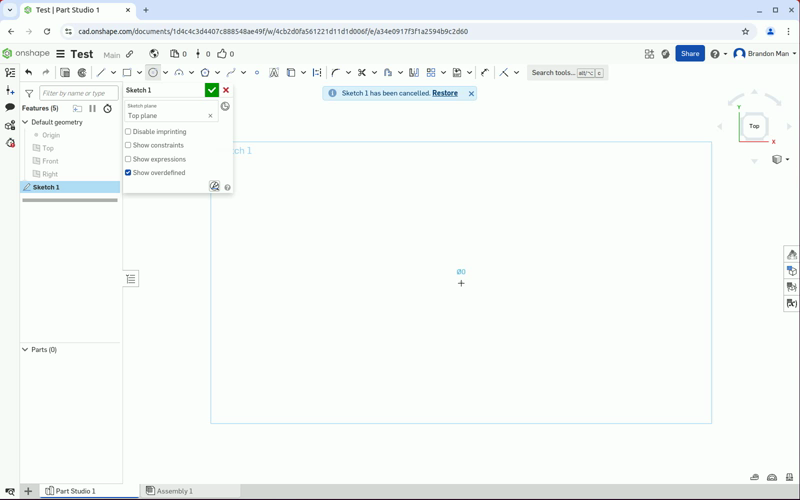
mouse_move(510, 282)
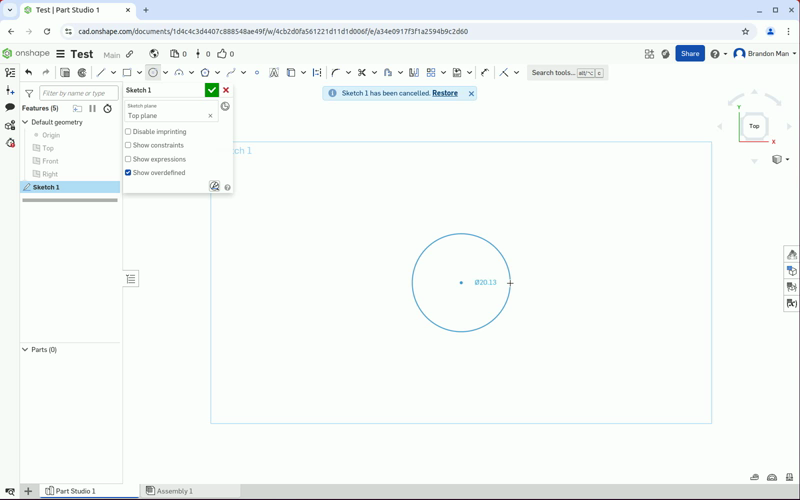
click(510, 282)
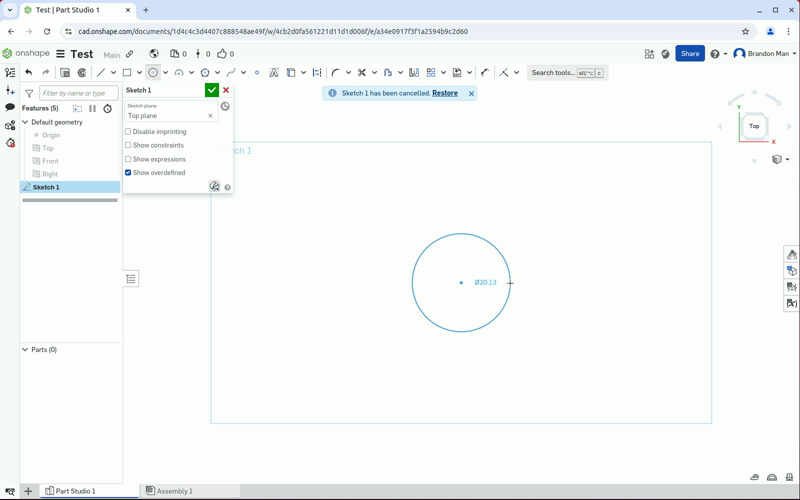
key(esc)
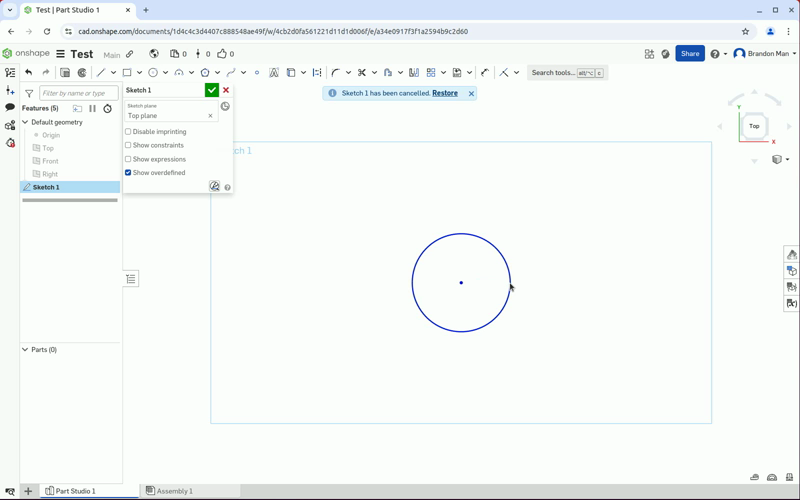
key(c)
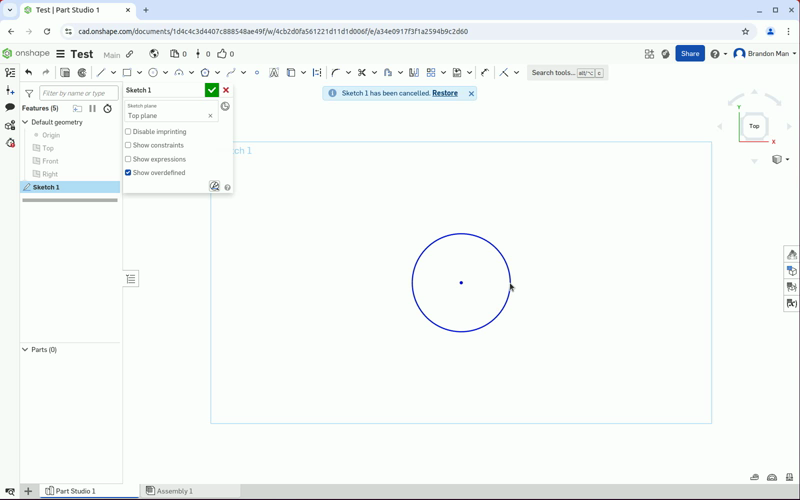
key_down(shift)
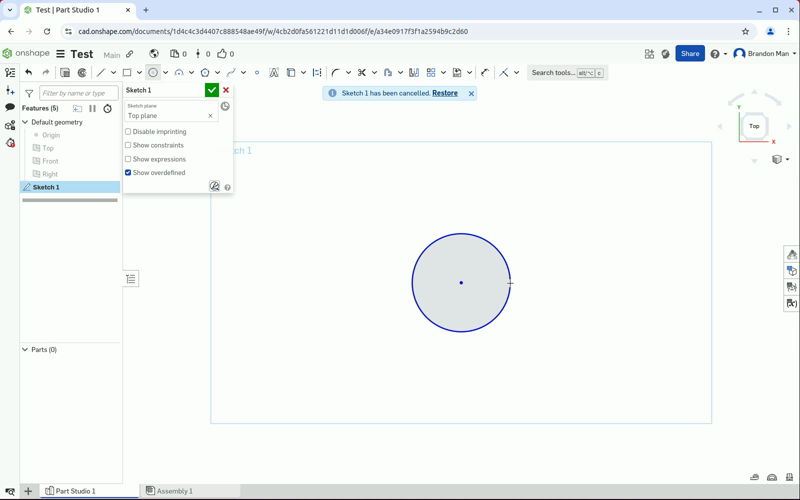
mouse_move(461, 282)
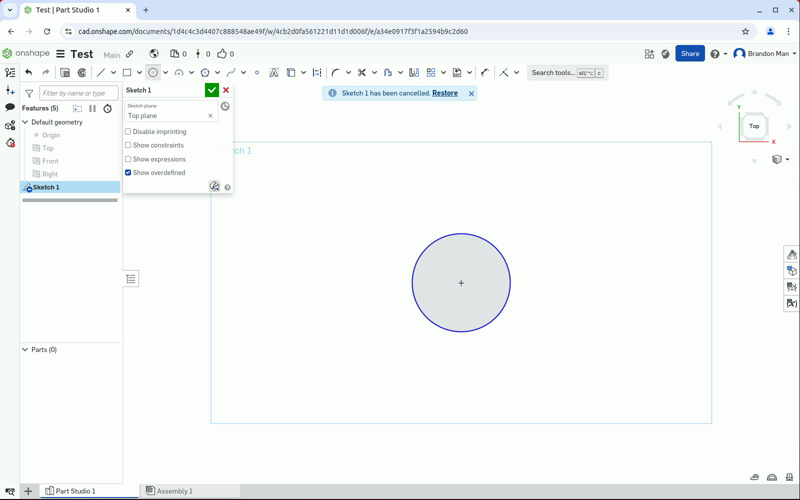
click(461, 282)
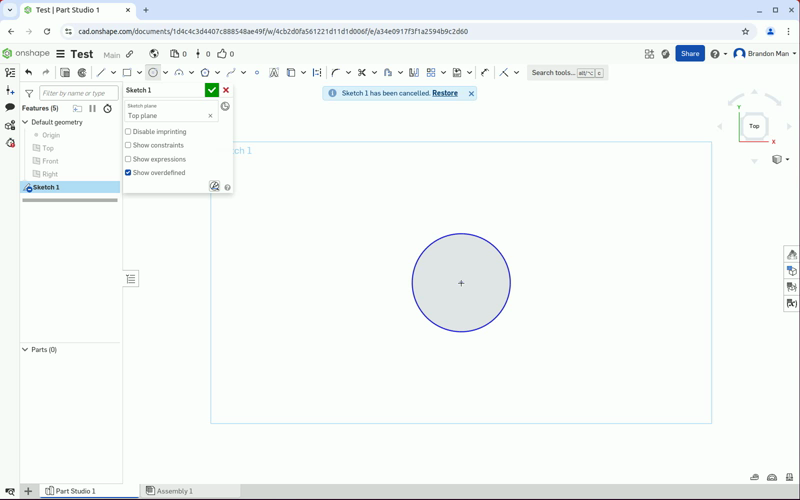
key_up(shift)
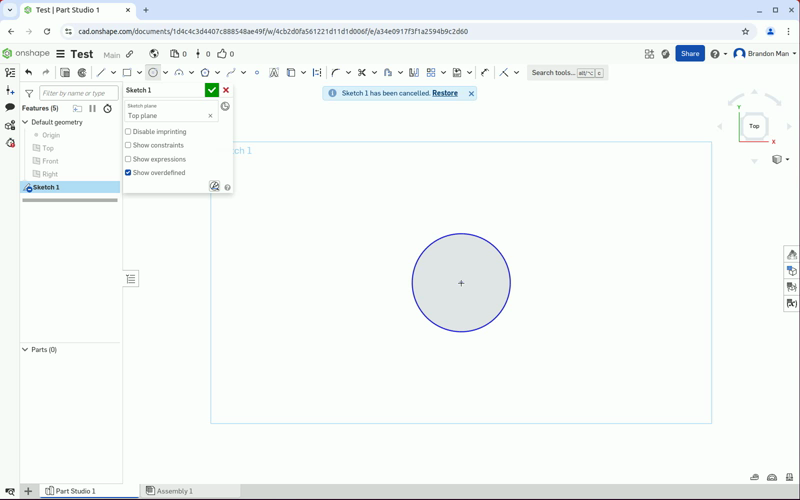
mouse_move(481, 282)
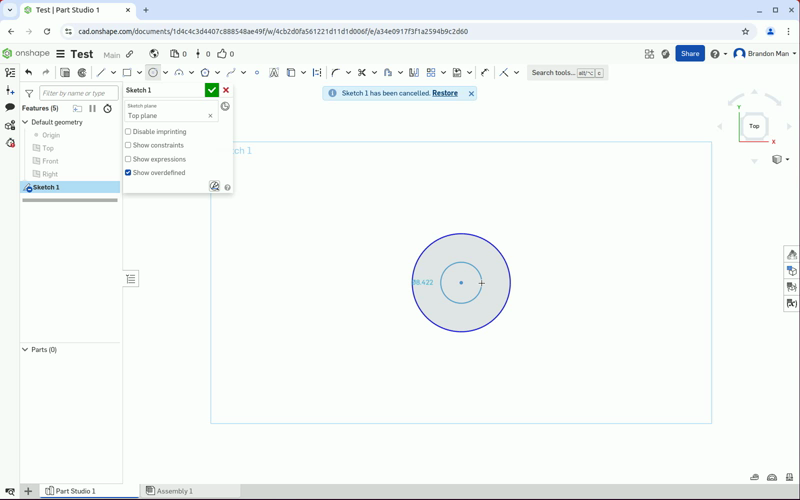
click(481, 282)
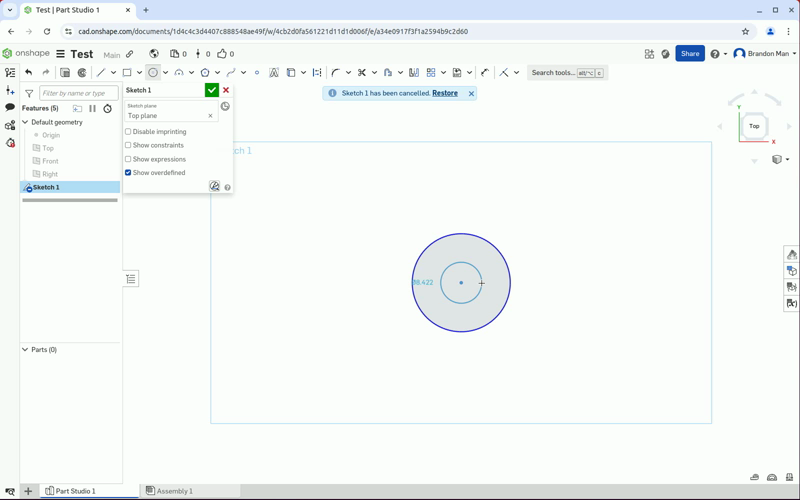
key(esc)
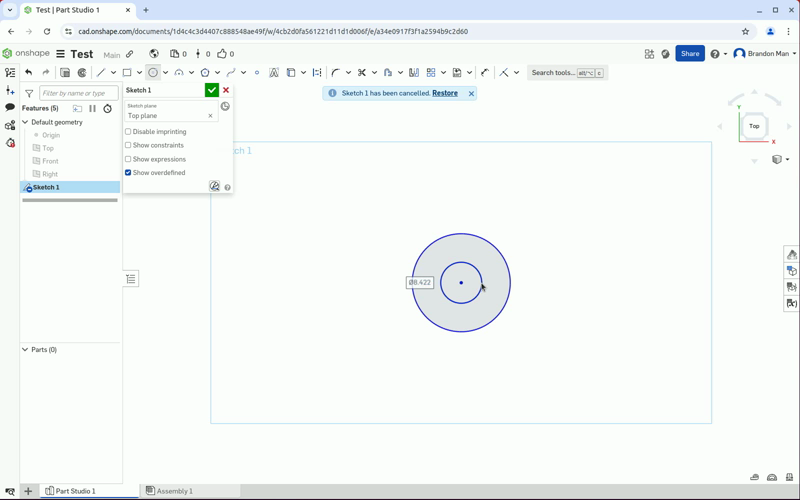
mouse_move(458, 240)
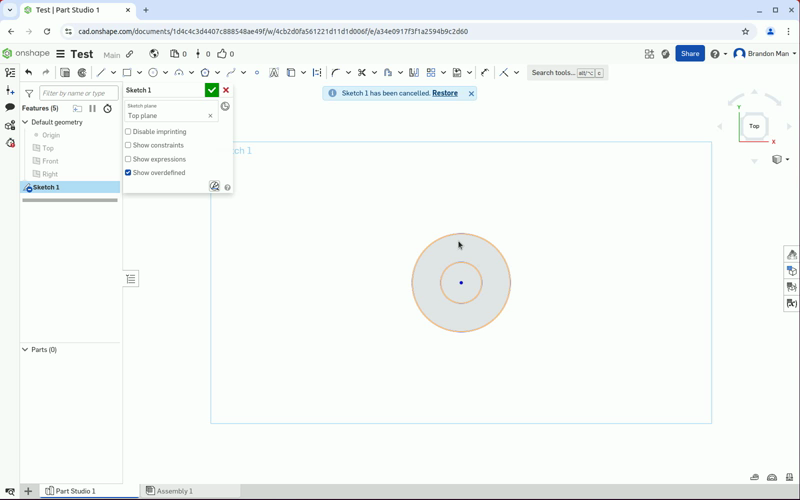
click(458, 240)
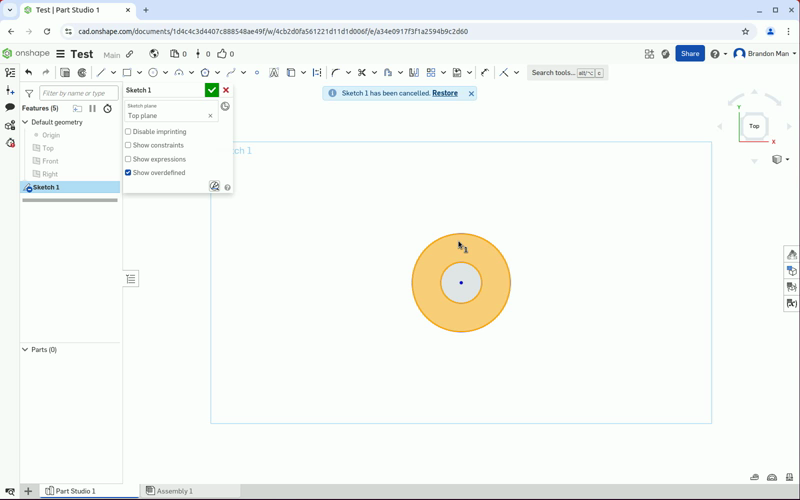
mouse_move(73, 352)
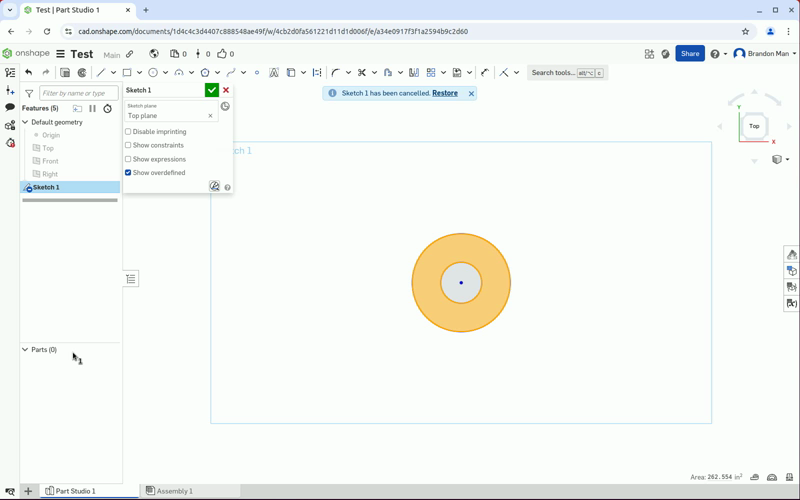
key(shift+y)
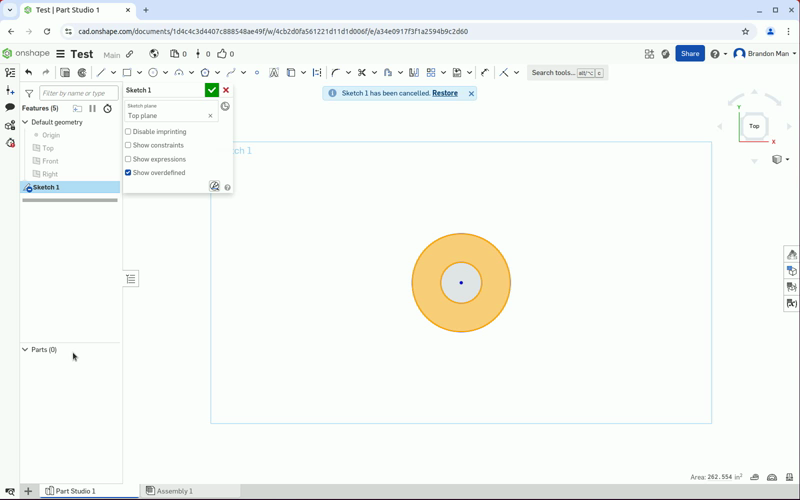
key(shift+e)
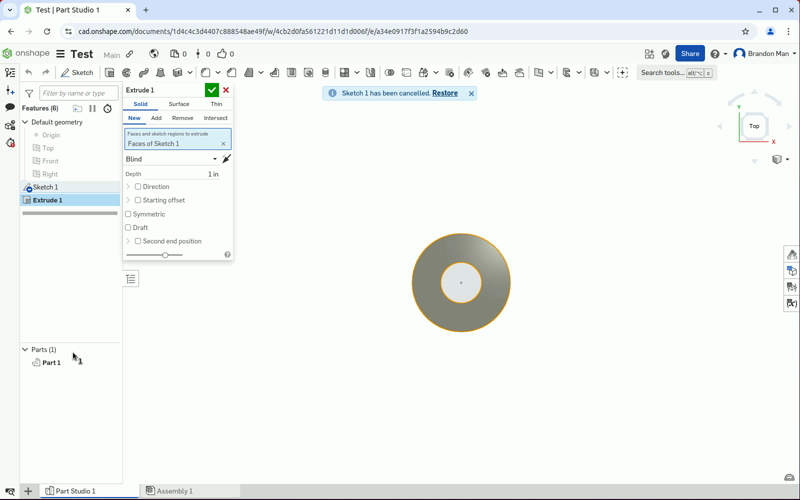
mouse_move(143, 106)
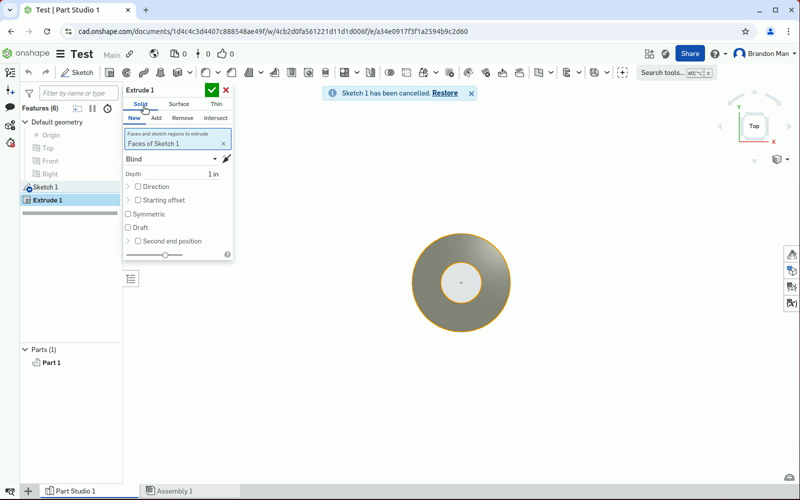
click(143, 106)
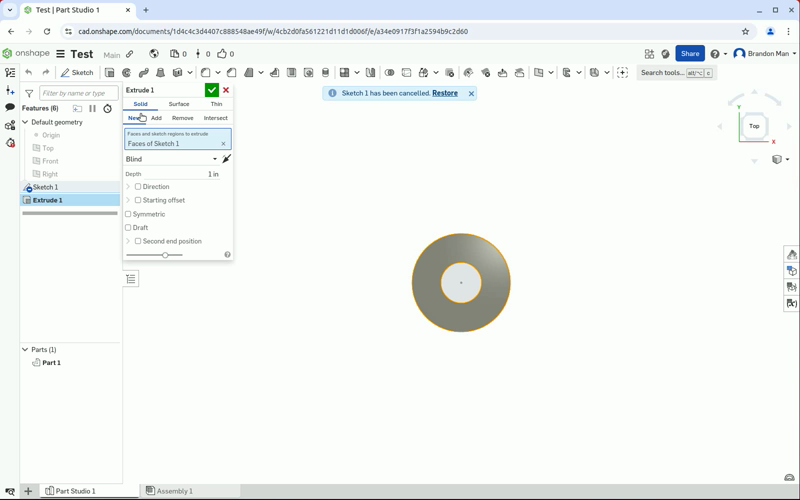
mouse_move(137, 120)
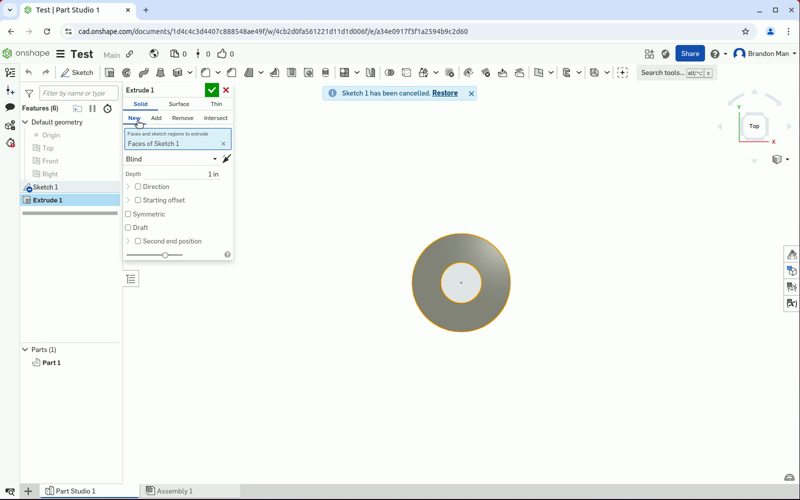
click(137, 120)
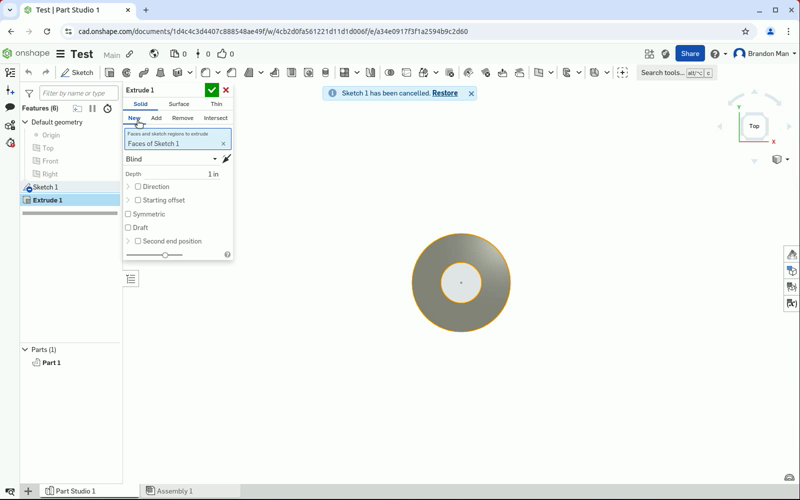
key(tab, 4)
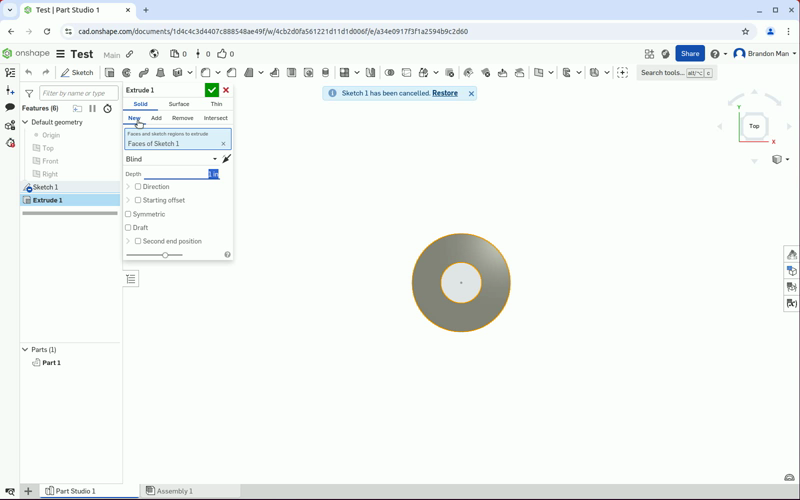
text(21.905)
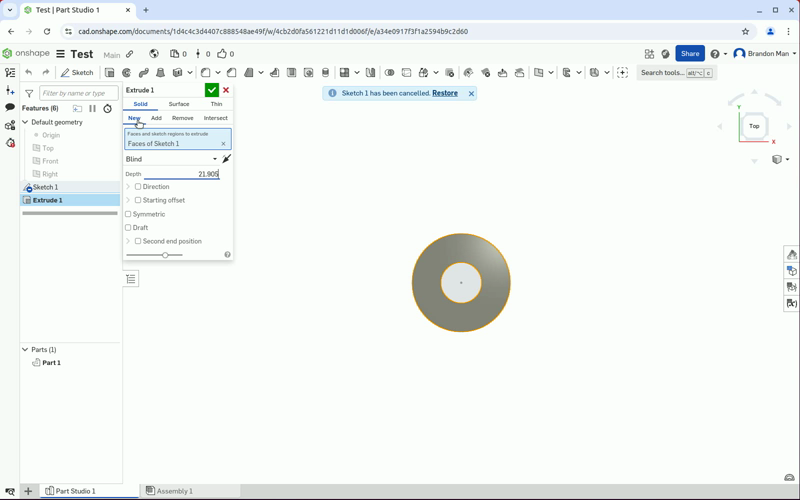
key(enter)
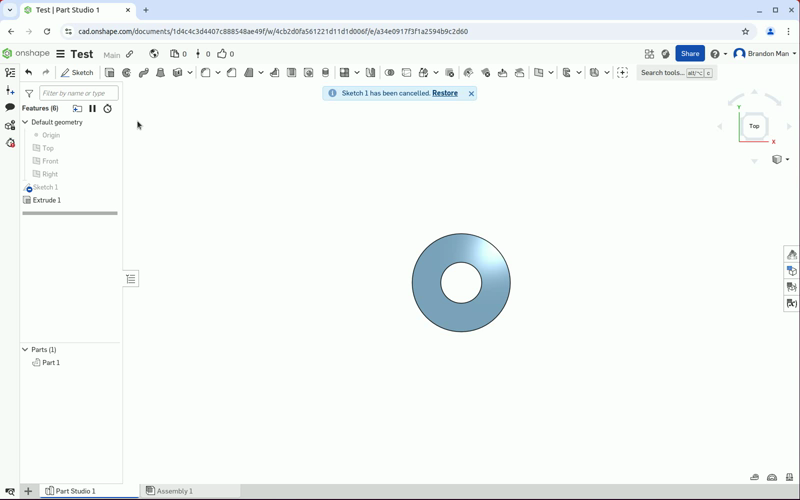
key(shift+h)
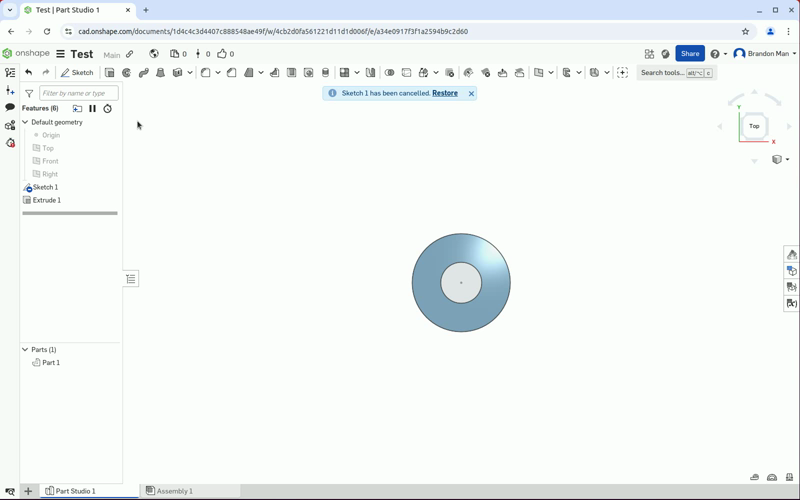
key(shift+h)
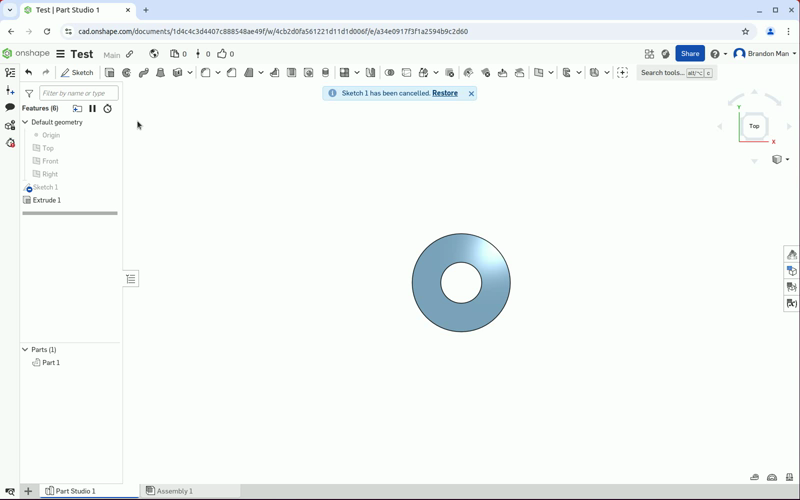
mouse_move(73, 189)
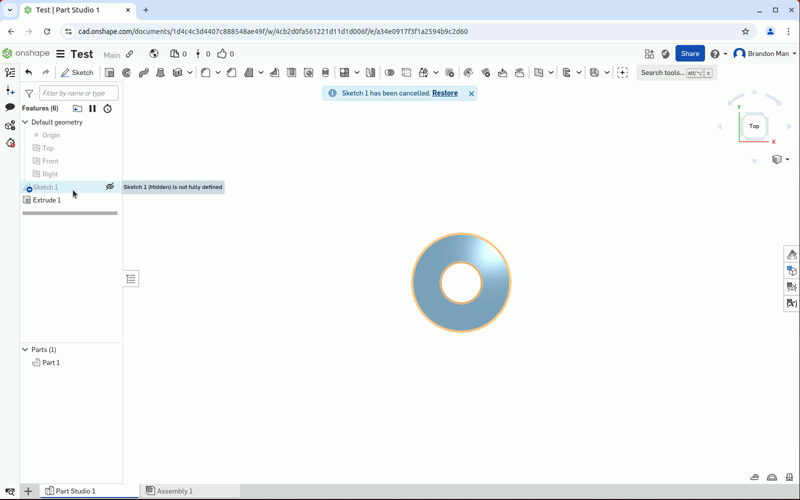
click(73, 189)
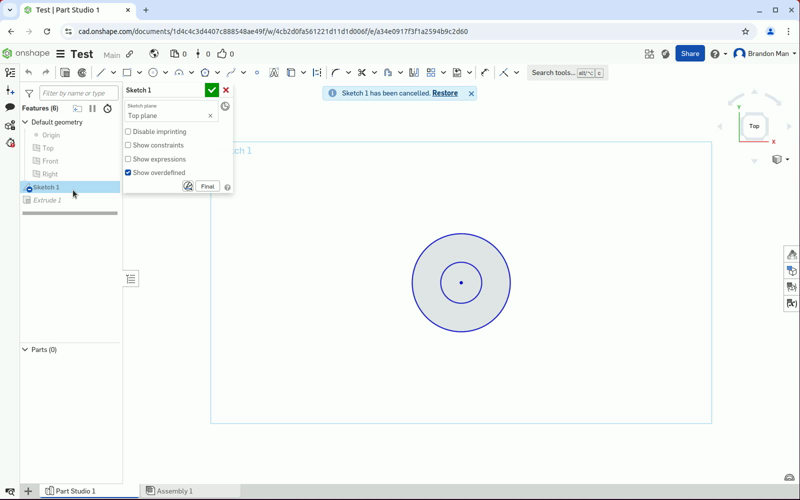
mouse_move(229, 92)
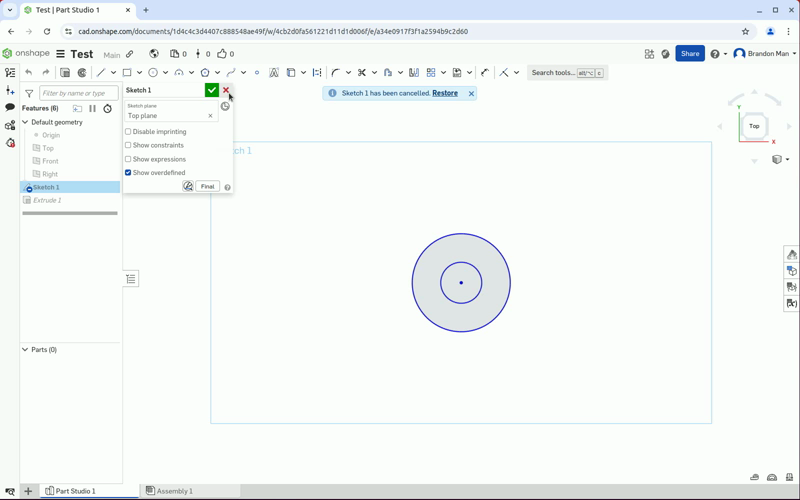
click(229, 92)
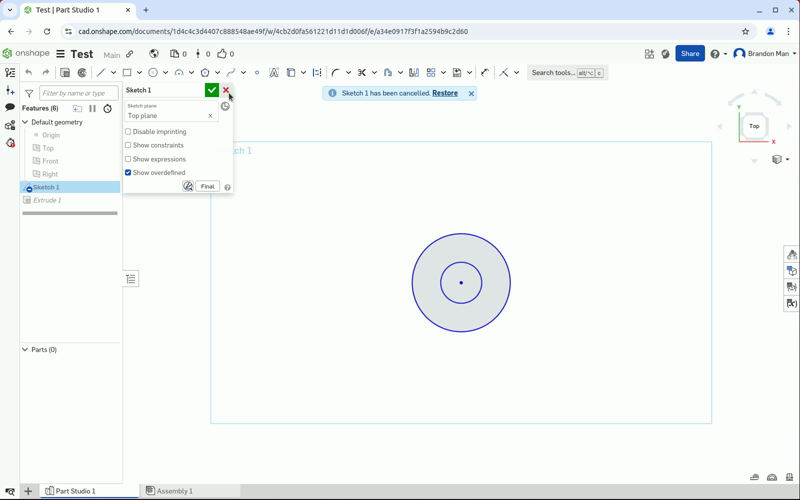
key(shift+s)
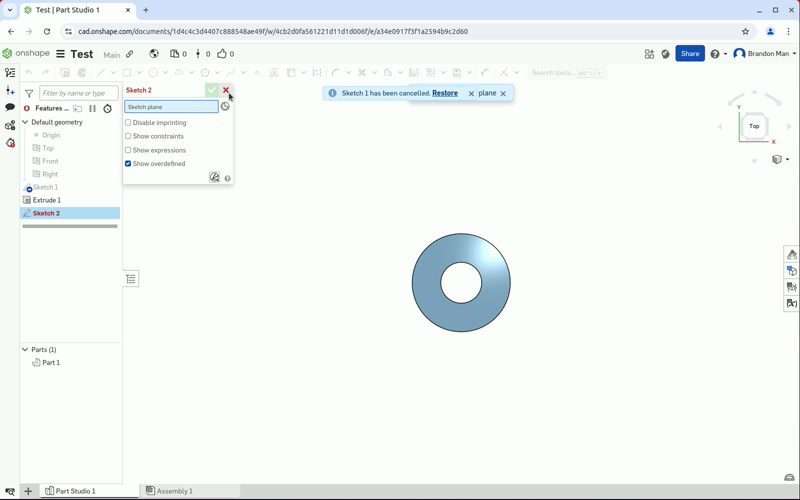
mouse_move(73, 150)
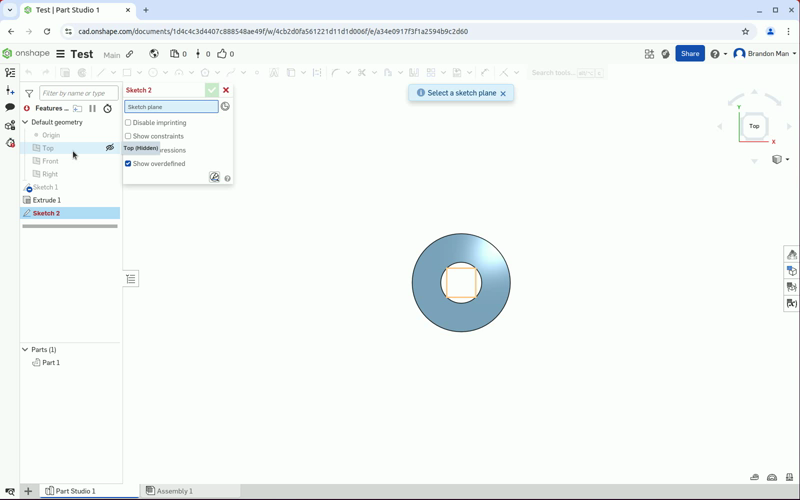
click(73, 150)
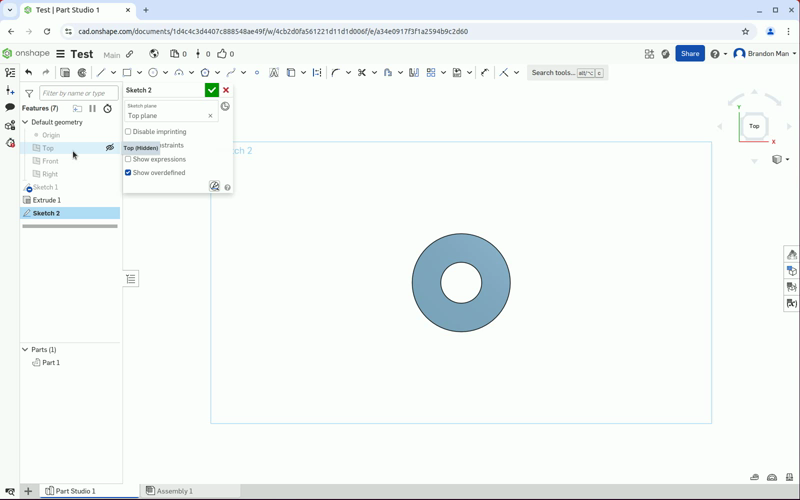
mouse_move(73, 352)
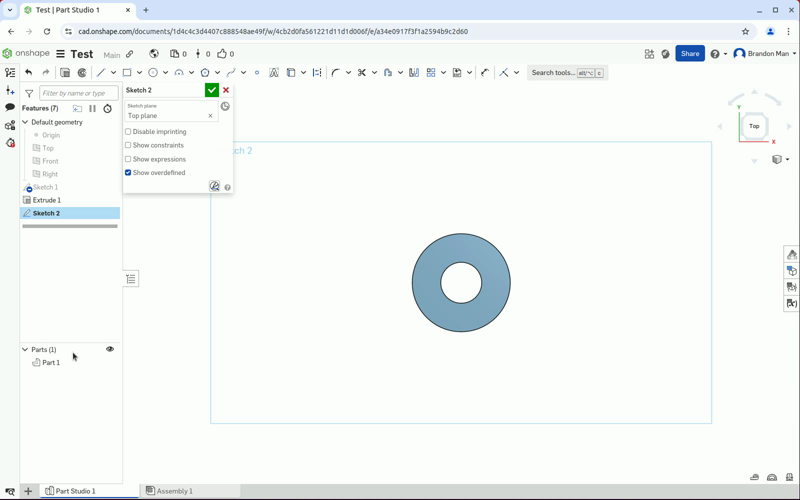
key(y)
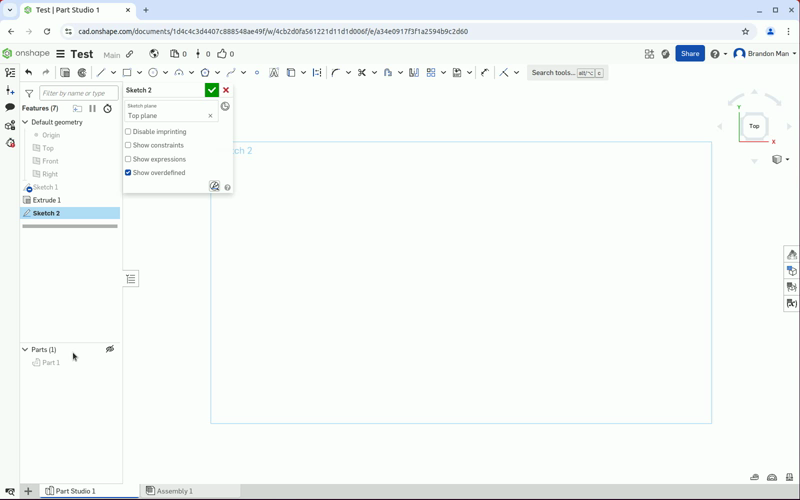
key(c)
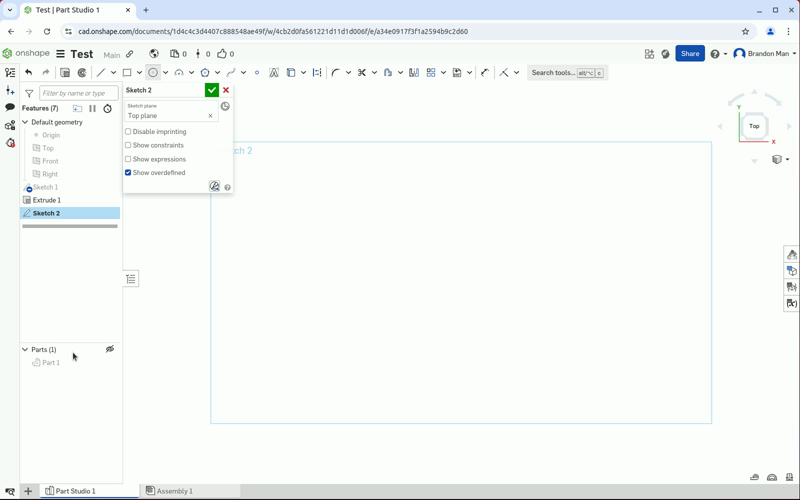
key_down(shift)
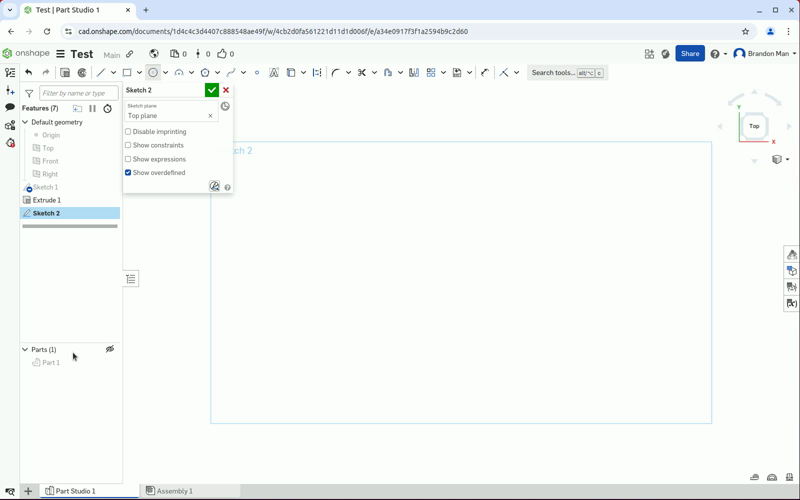
mouse_move(461, 282)
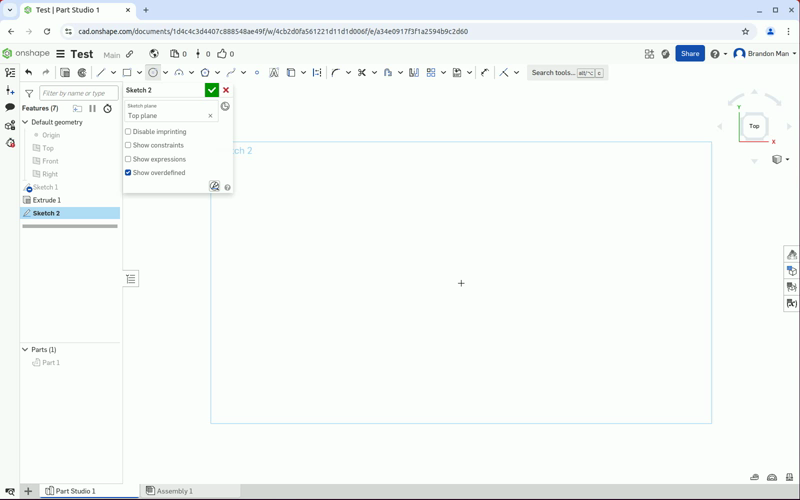
click(461, 282)
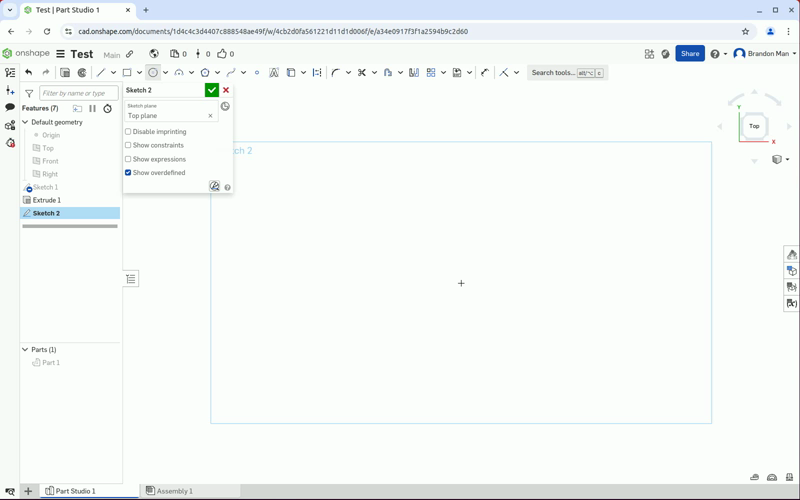
key_up(shift)
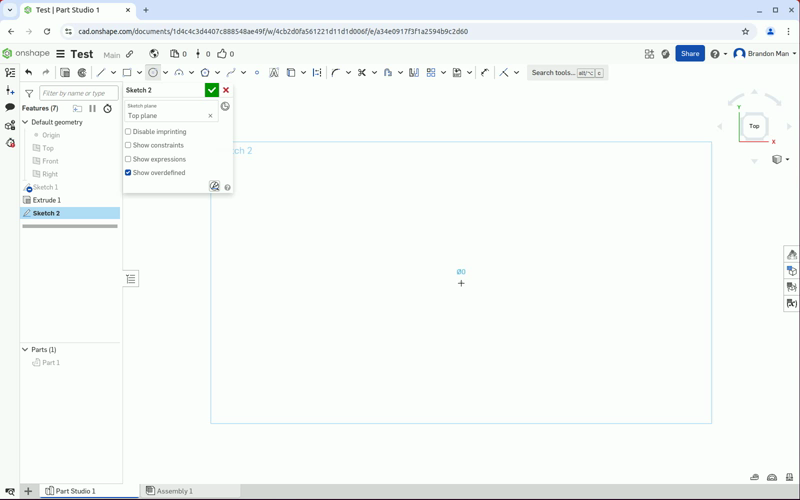
mouse_move(574, 282)
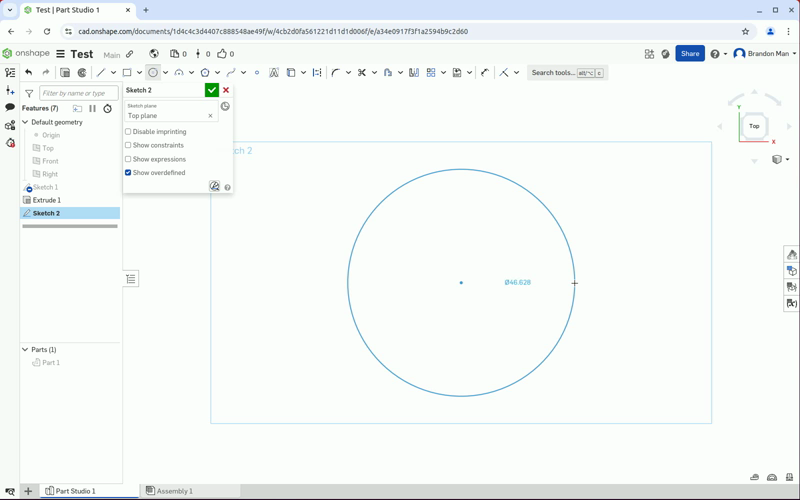
click(574, 282)
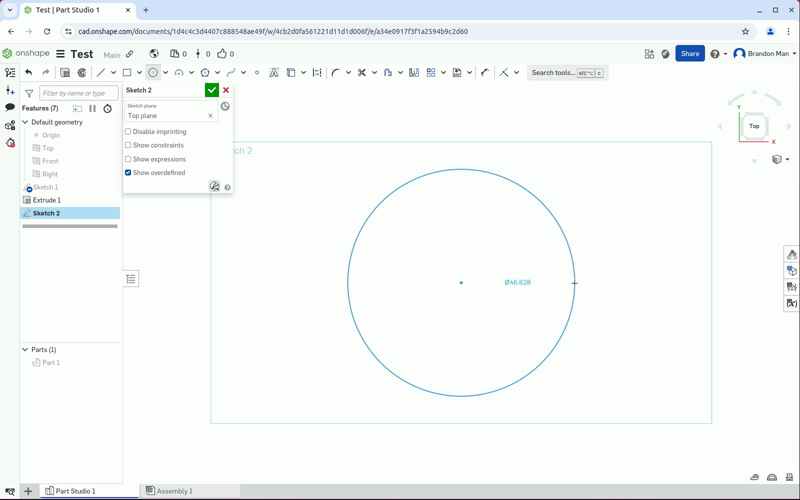
key(esc)
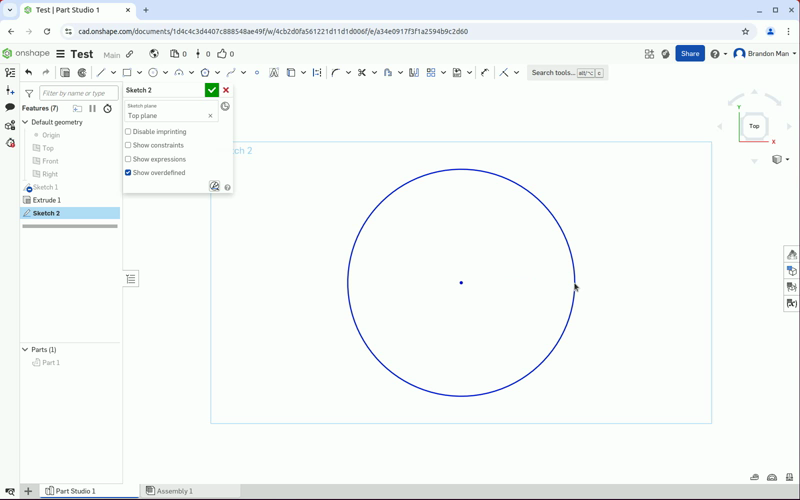
key(c)
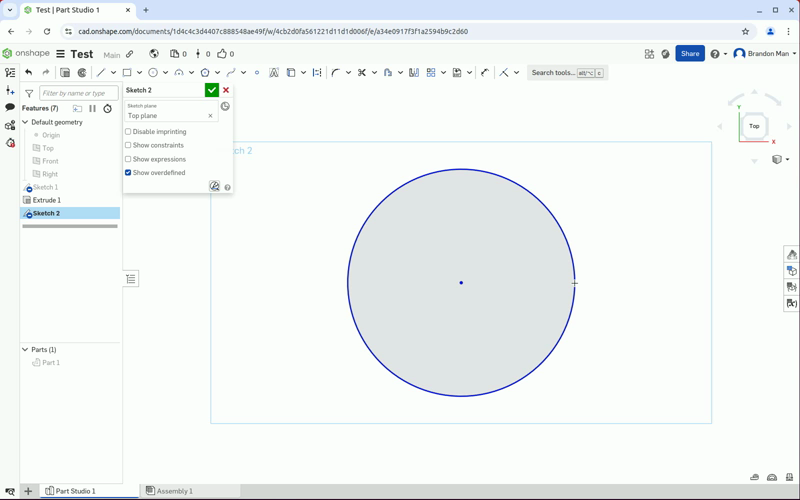
key_down(shift)
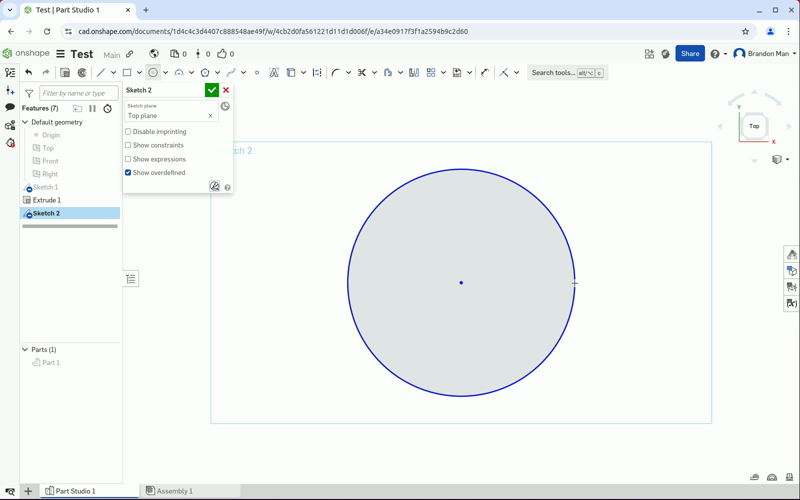
mouse_move(461, 282)
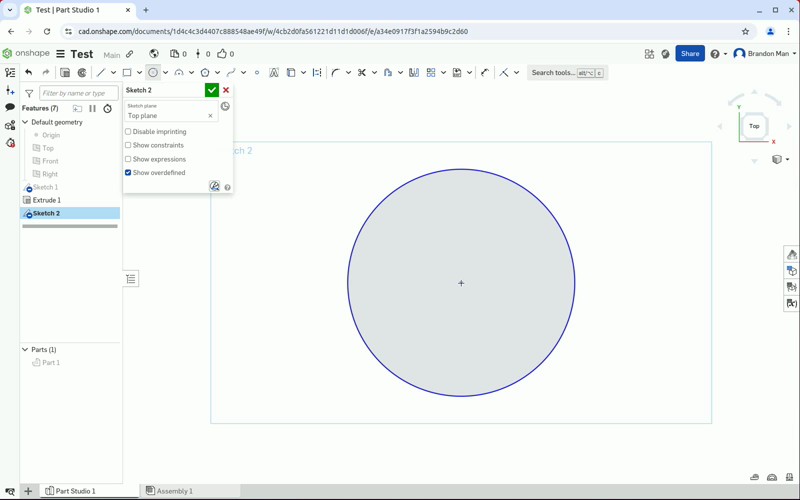
click(461, 282)
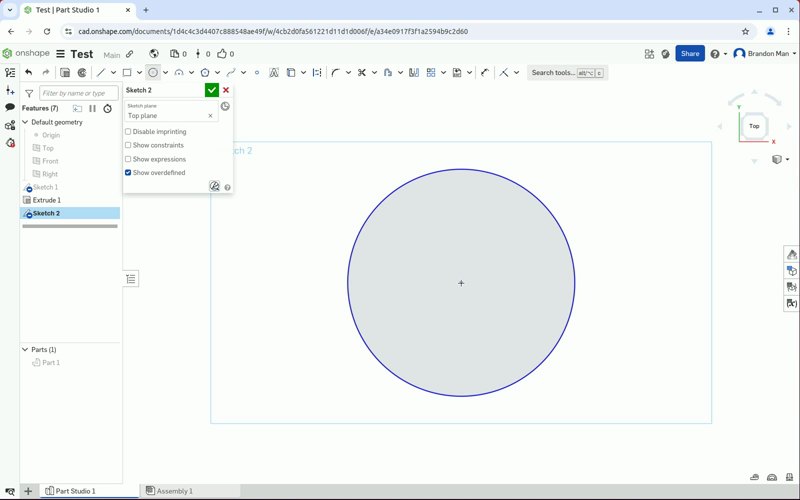
key_up(shift)
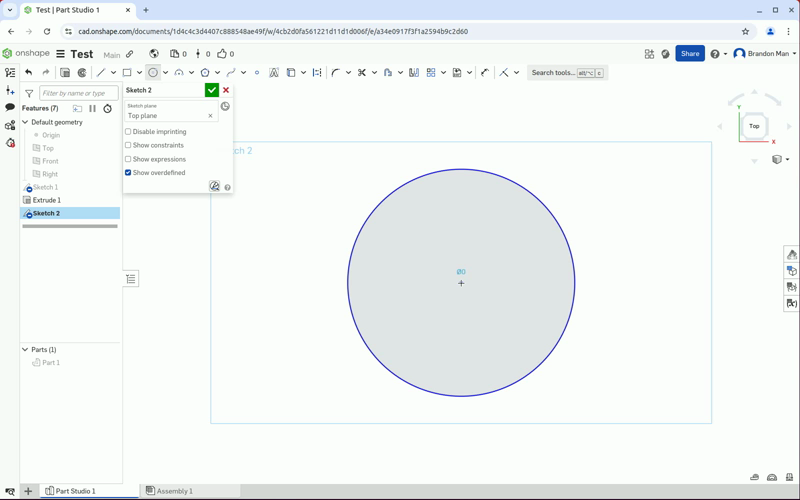
mouse_move(508, 282)
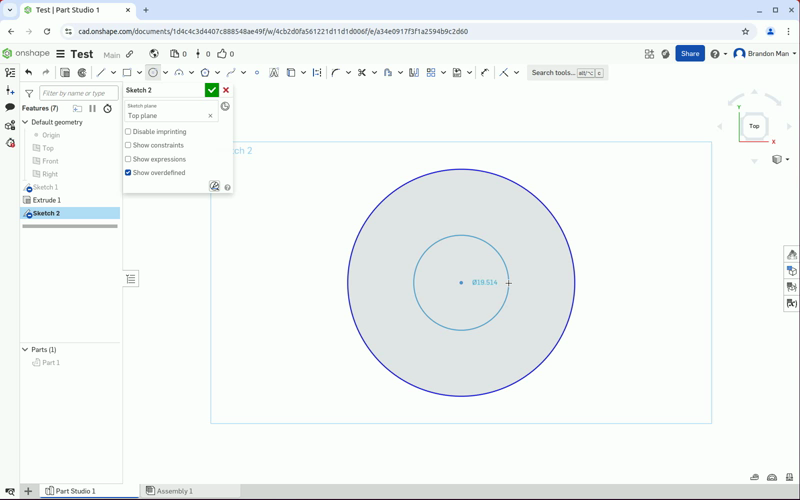
click(508, 282)
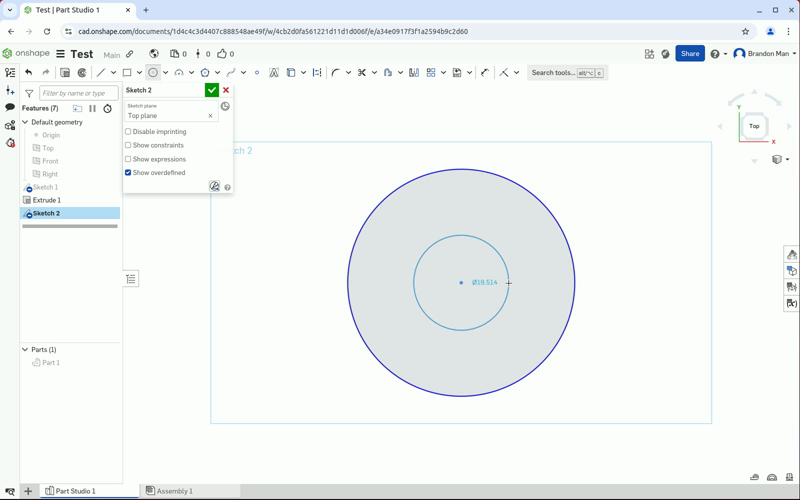
key(esc)
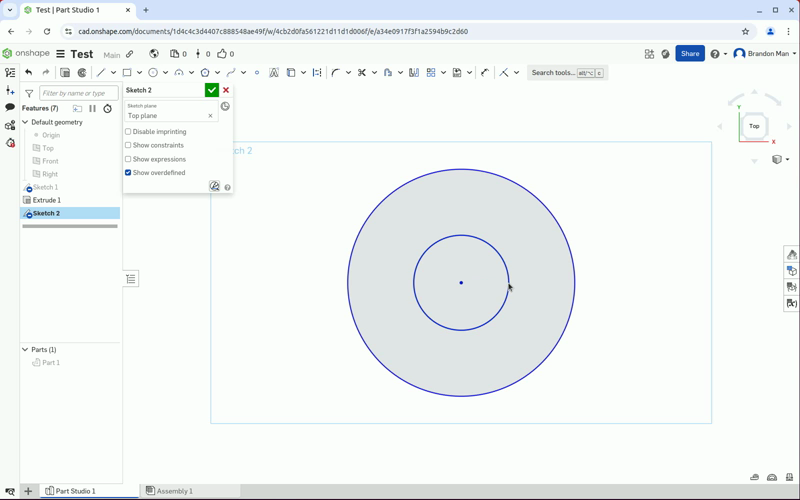
mouse_move(373, 297)
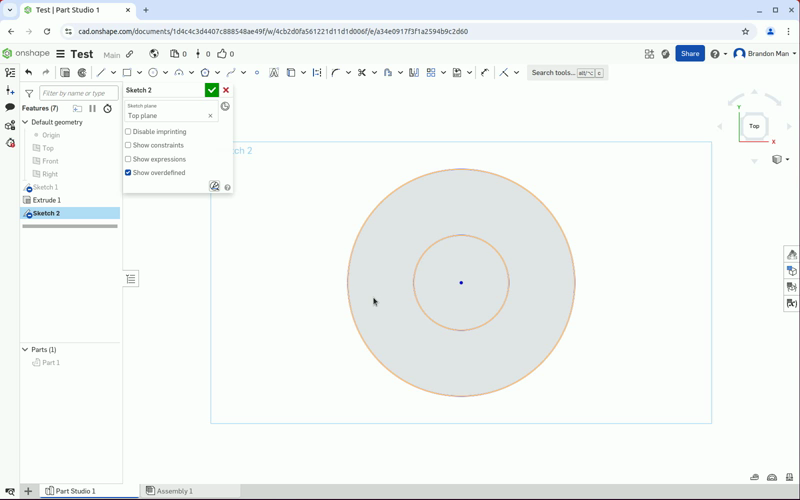
click(373, 297)
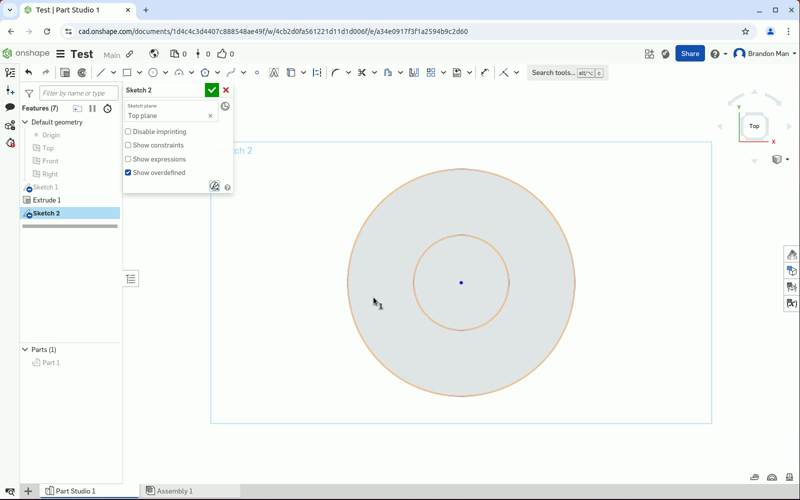
mouse_move(73, 352)
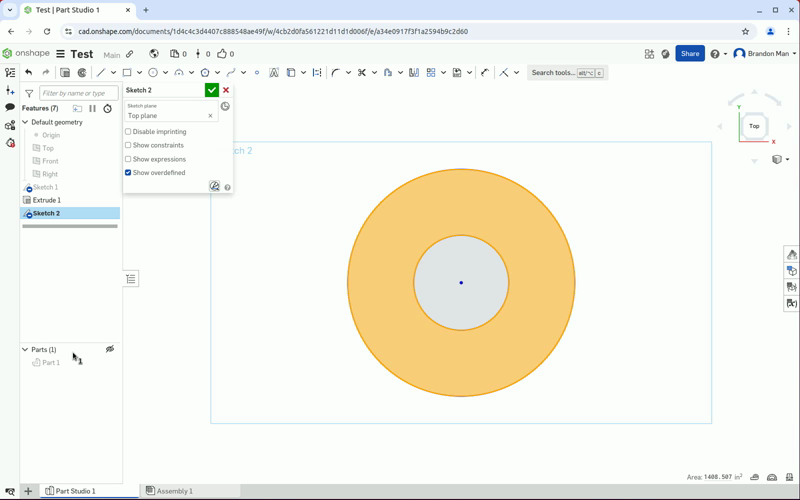
key(shift+y)
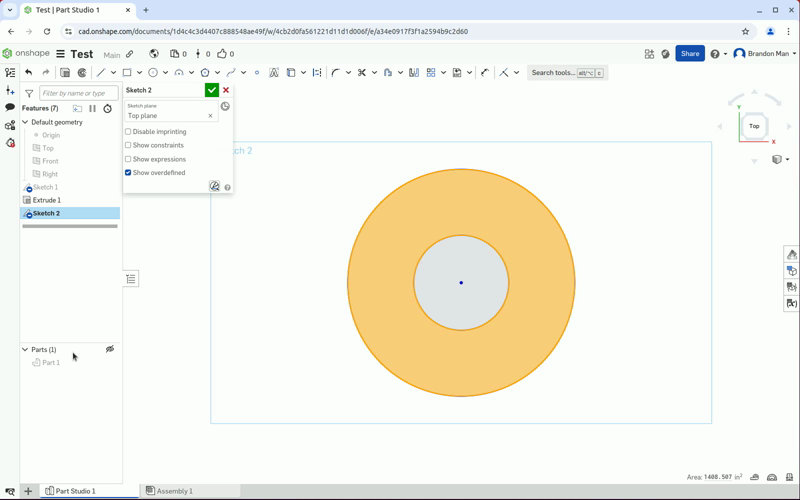
key(shift+e)
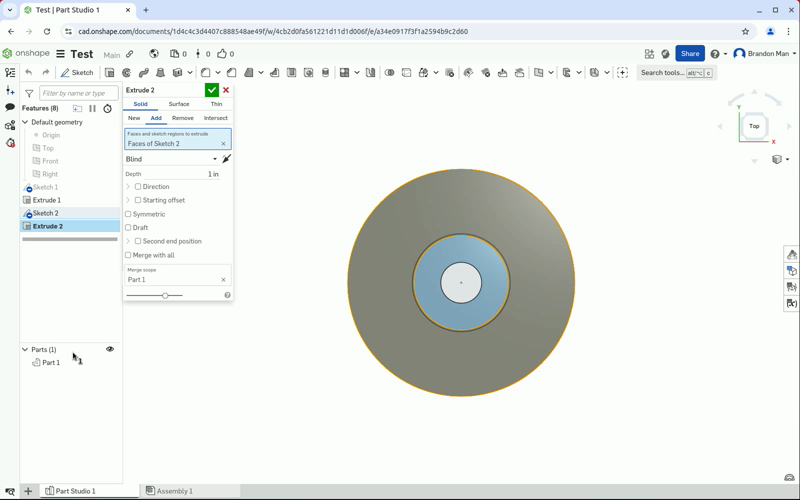
mouse_move(143, 106)
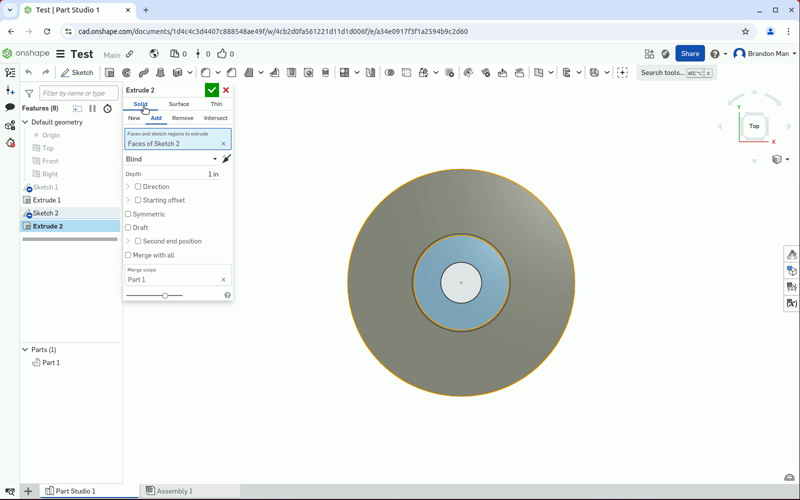
click(143, 106)
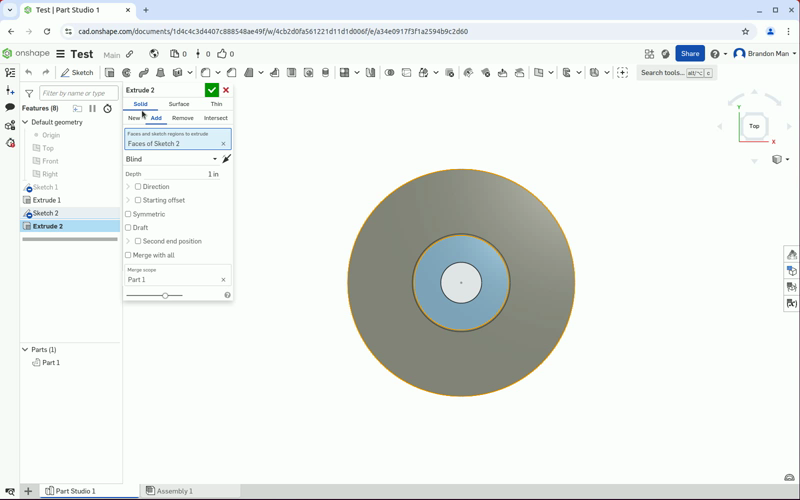
mouse_move(137, 120)
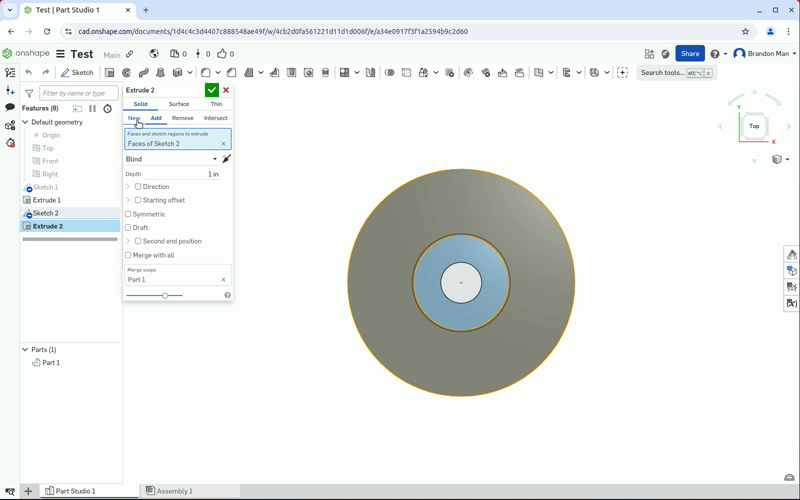
click(137, 120)
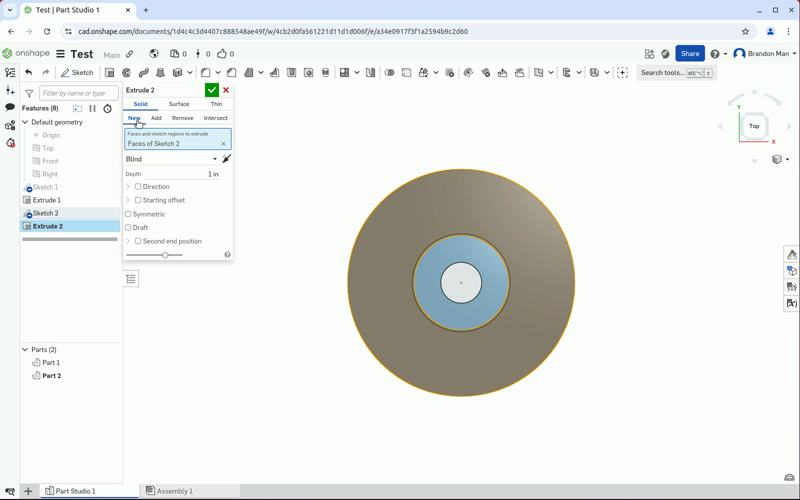
key(tab, 4)
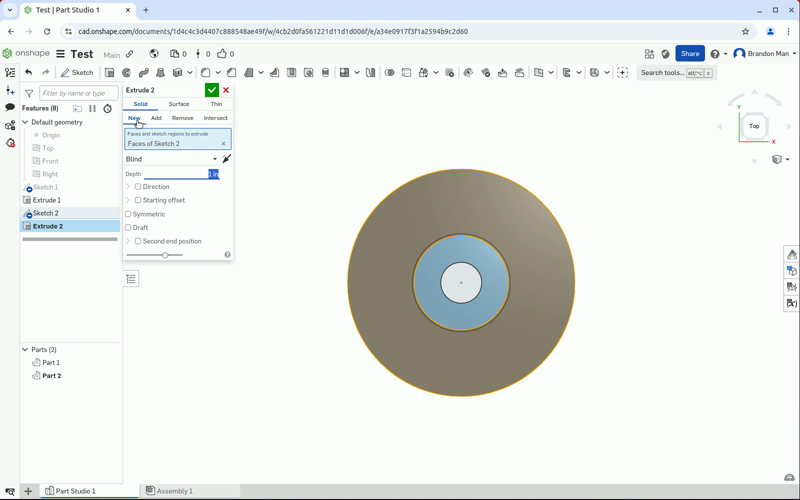
text(21.905)
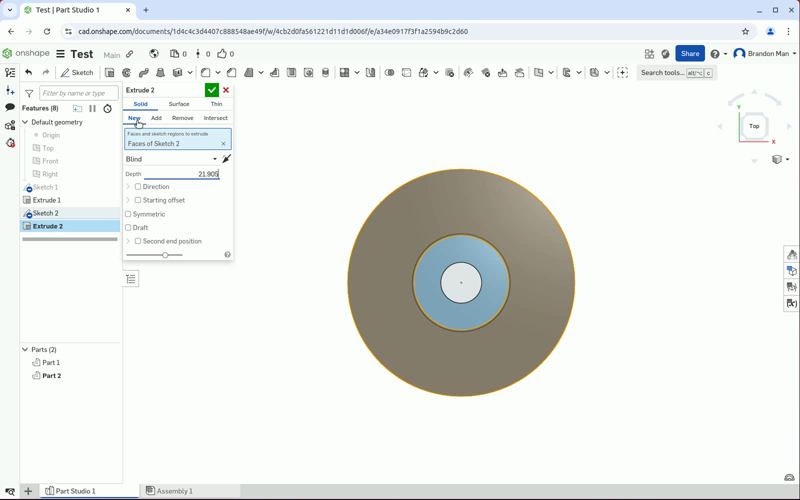
key(enter)
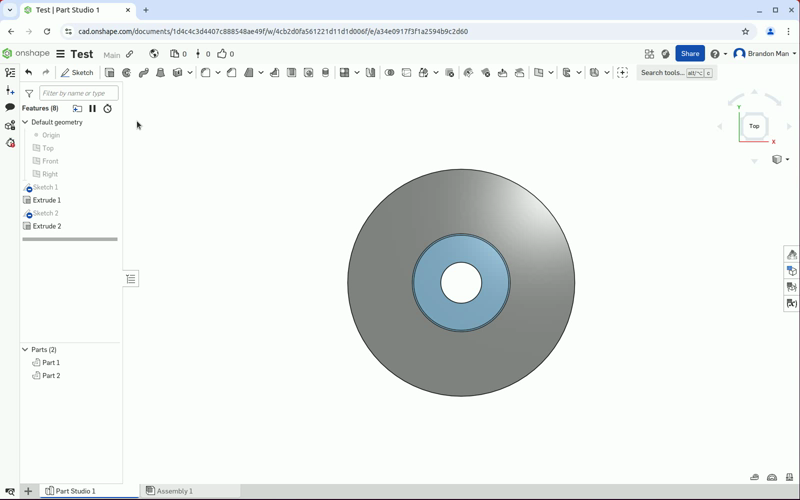
key(shift+h)
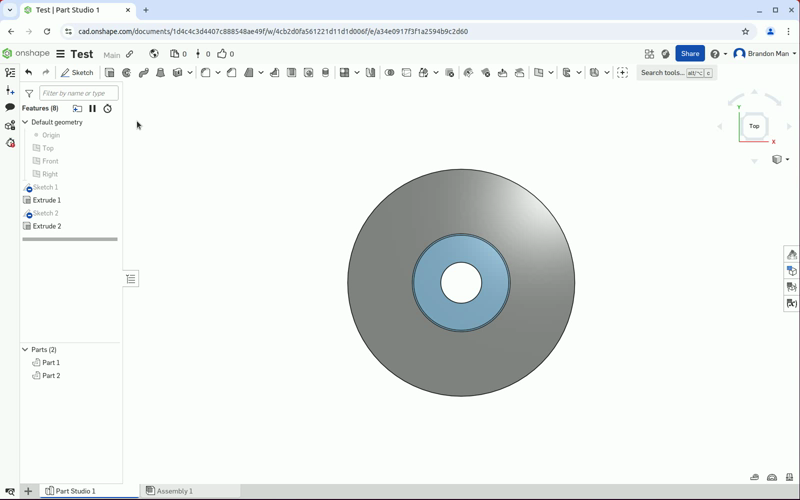
key(shift+h)
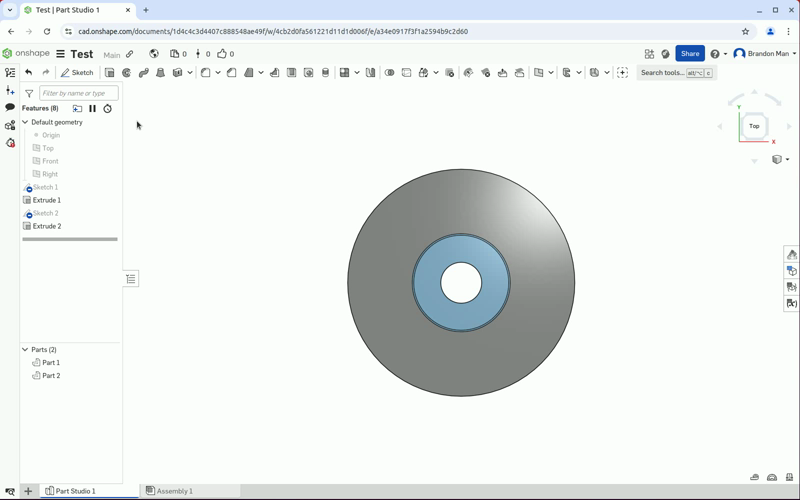
mouse_move(73, 189)
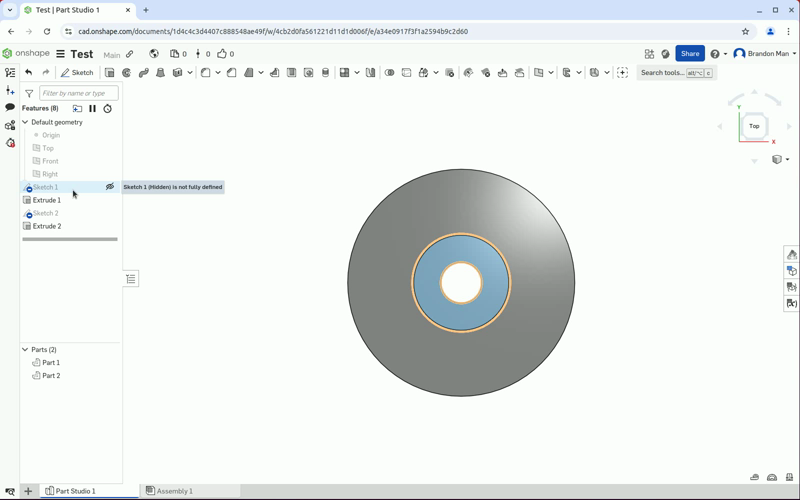
click(73, 189)
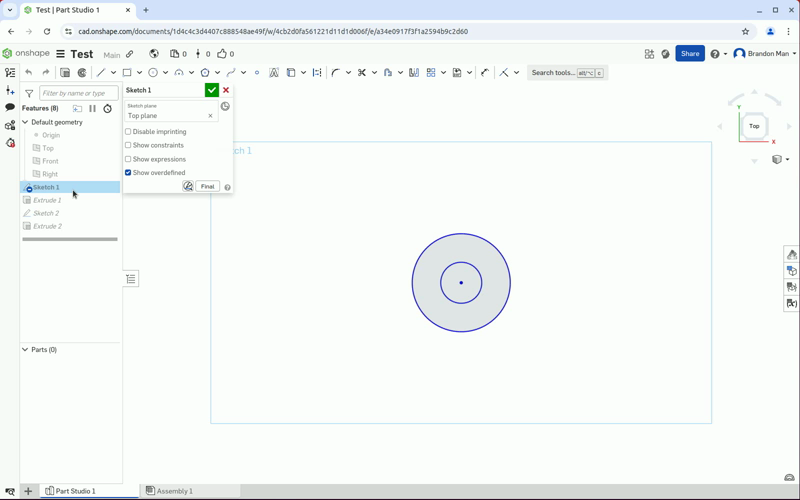
mouse_move(229, 92)
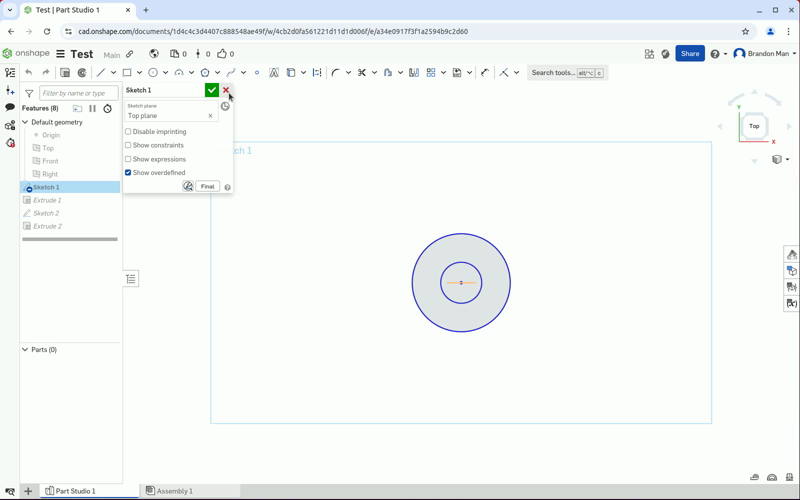
click(229, 92)
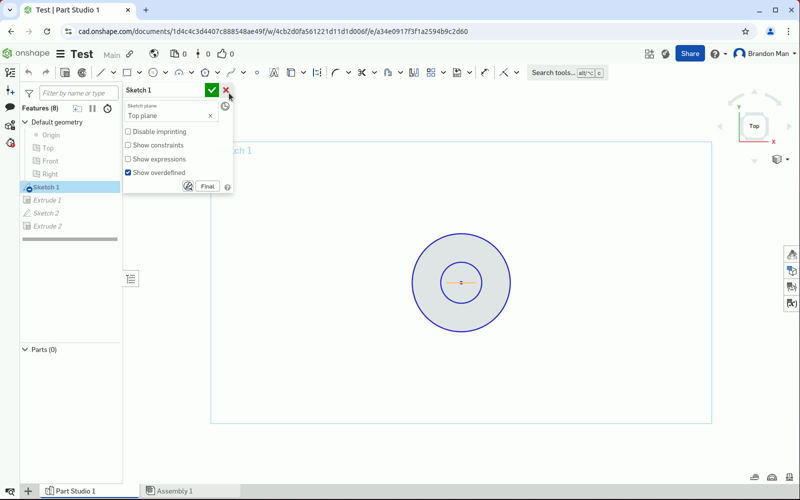
key(shift+s)
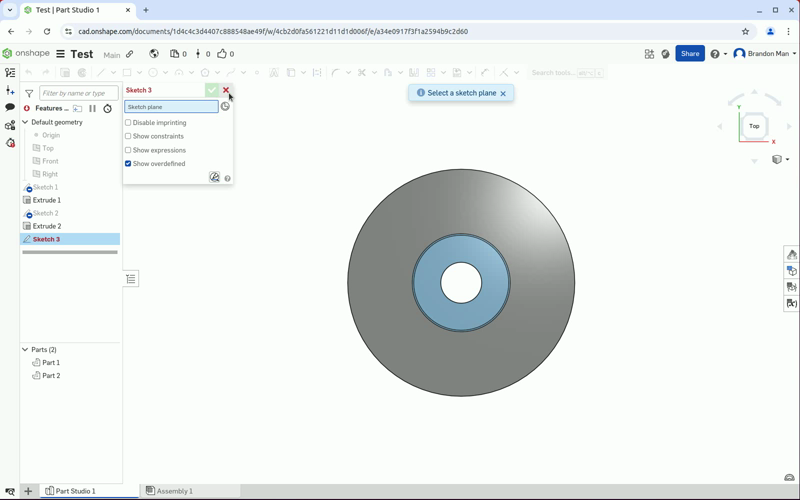
mouse_move(73, 150)
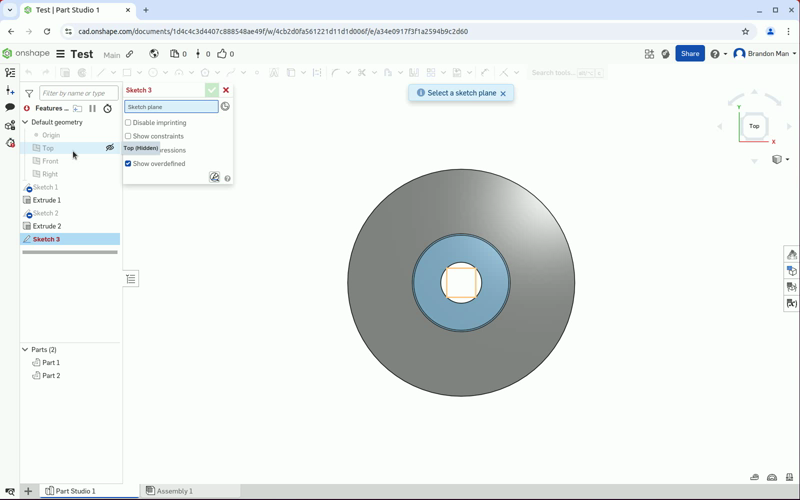
click(73, 150)
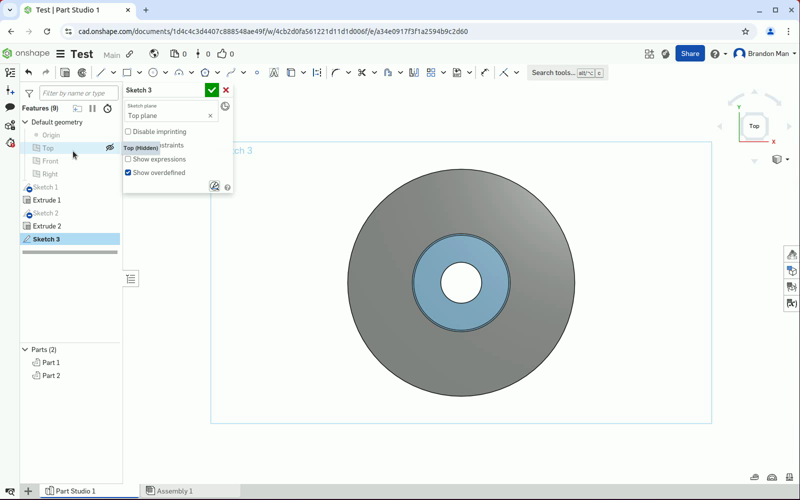
mouse_move(73, 352)
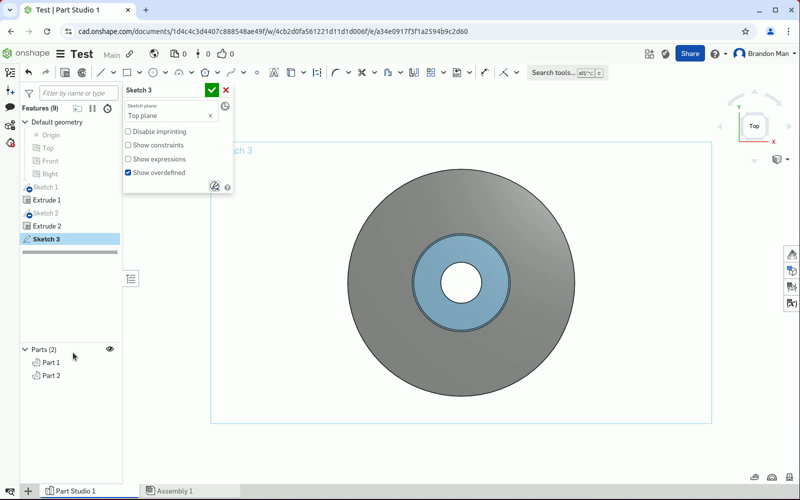
key(y)
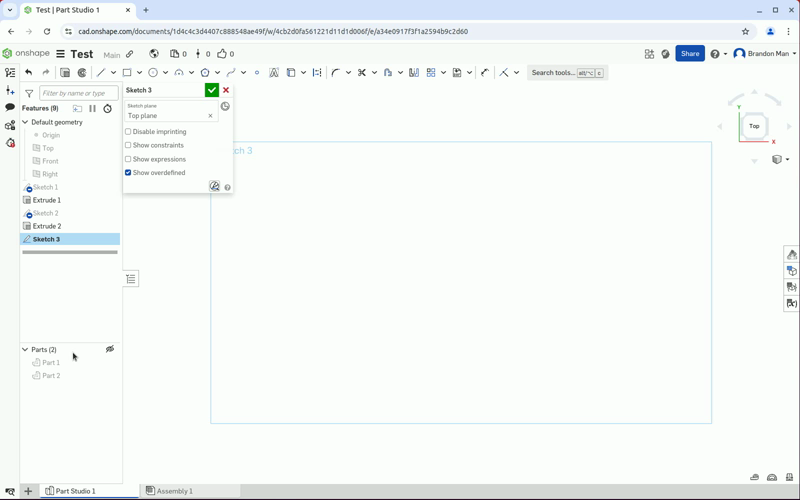
key(c)
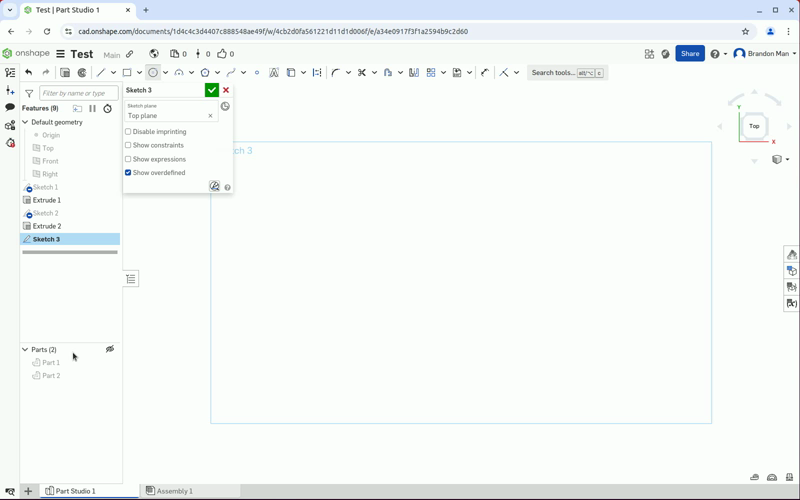
key_down(shift)
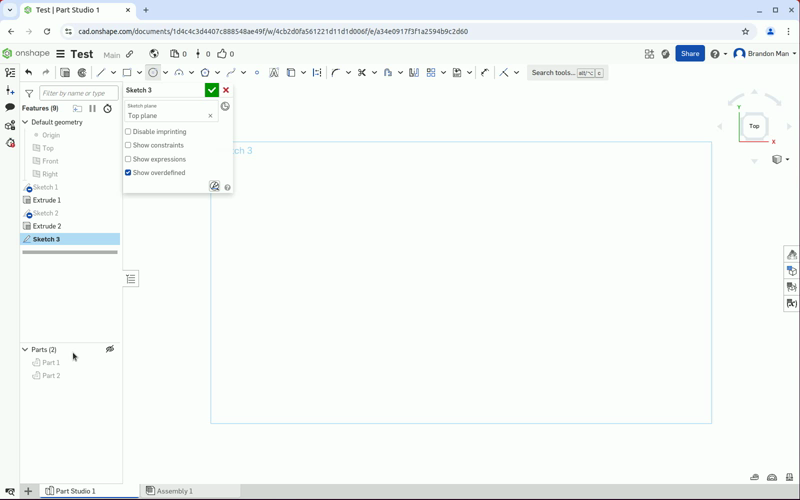
mouse_move(461, 282)
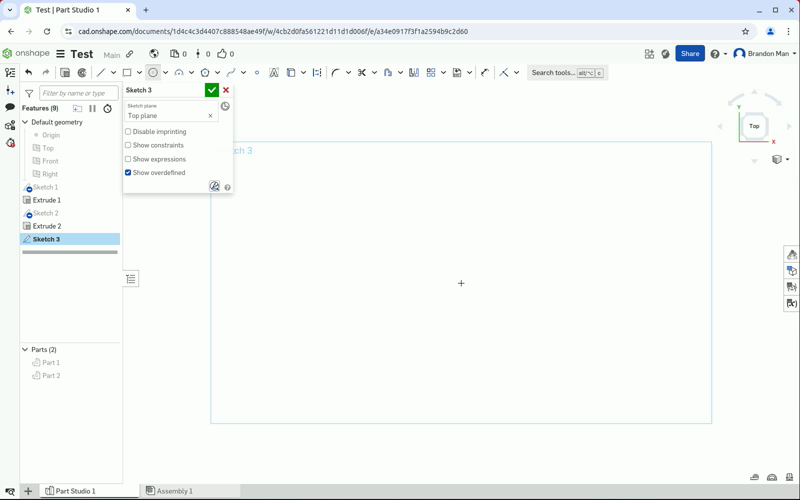
click(461, 282)
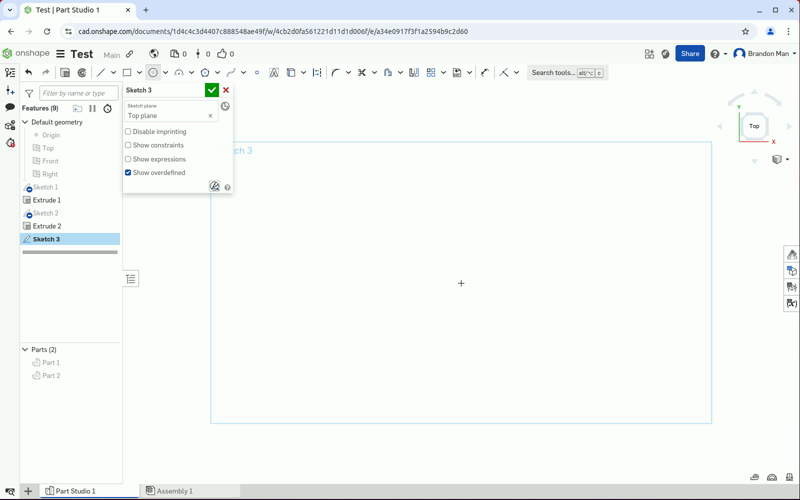
key_up(shift)
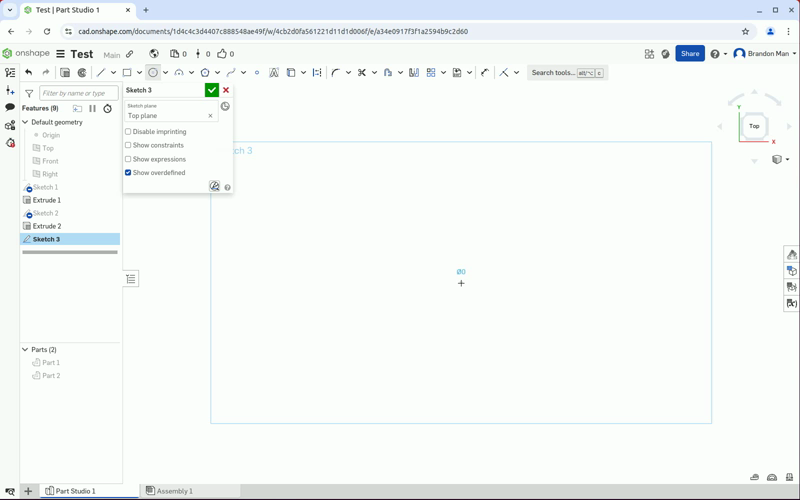
mouse_move(510, 282)
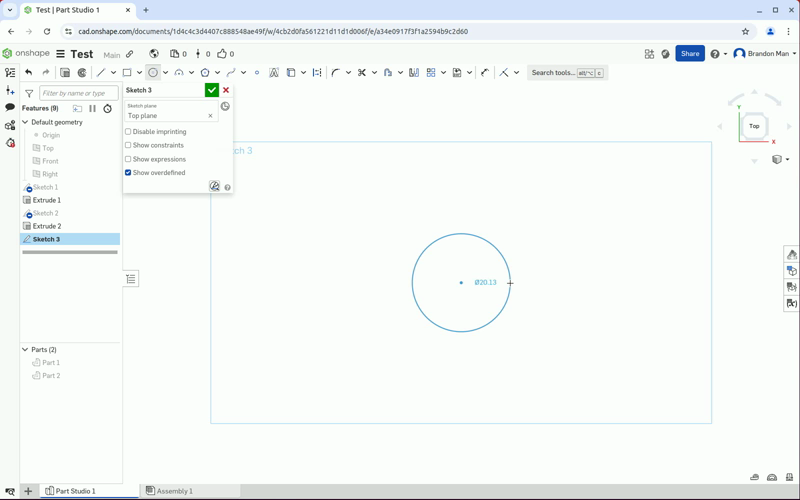
click(510, 282)
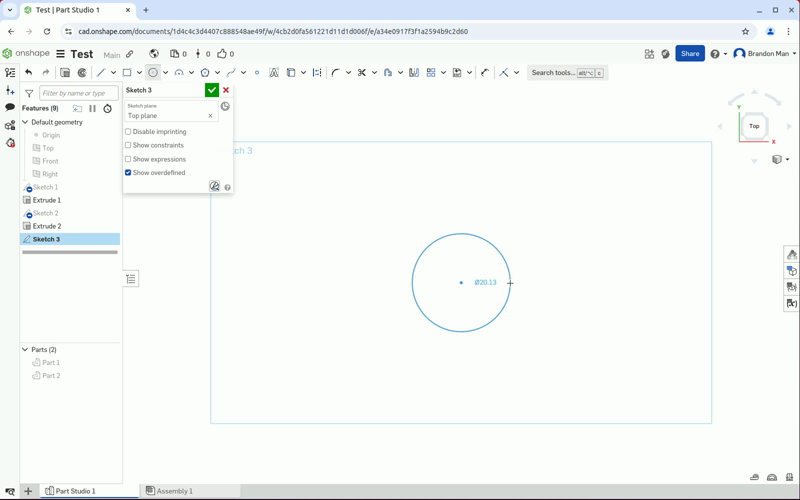
key(esc)
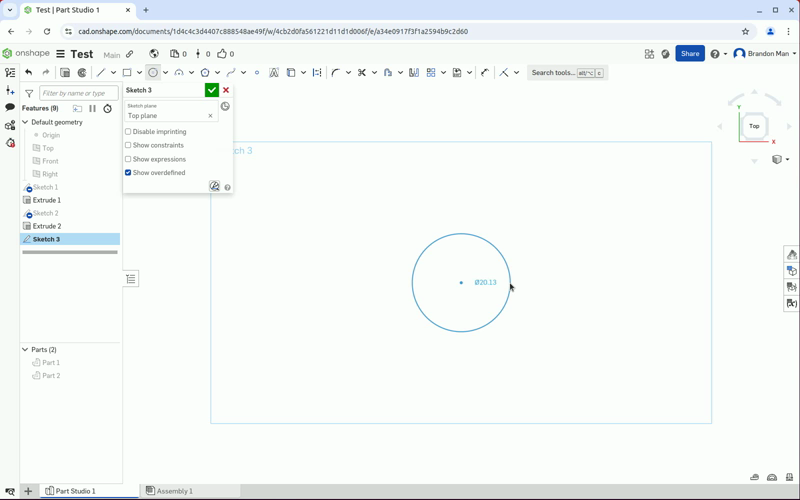
key(c)
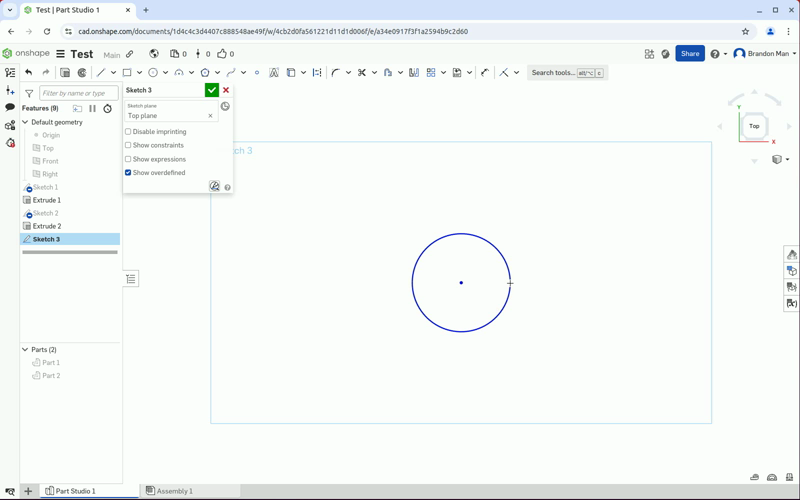
key_down(shift)
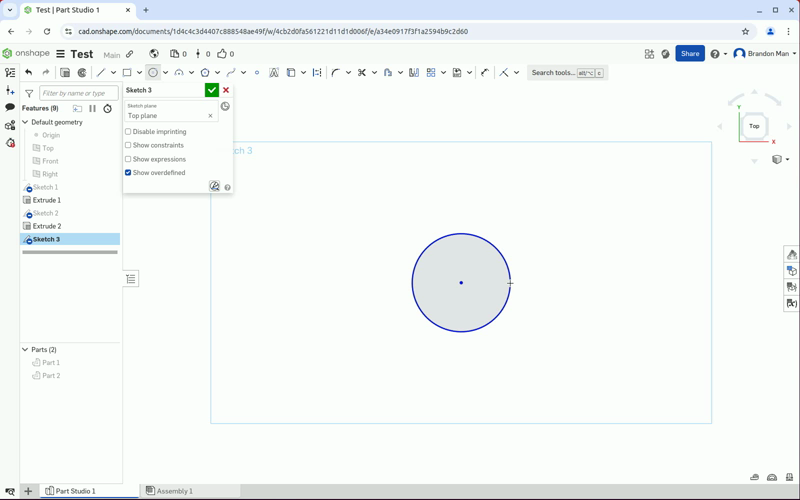
mouse_move(461, 282)
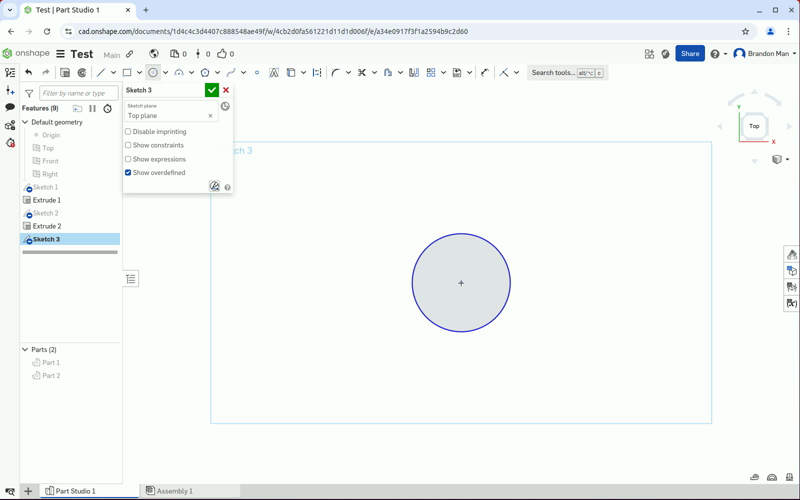
click(461, 282)
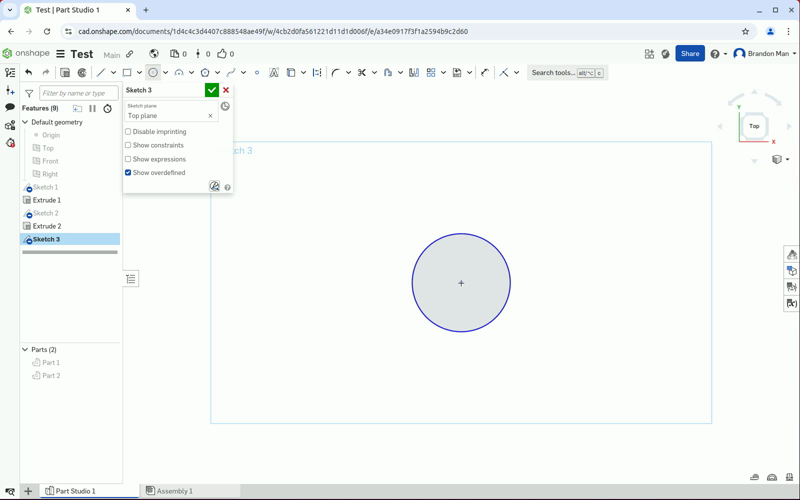
key_up(shift)
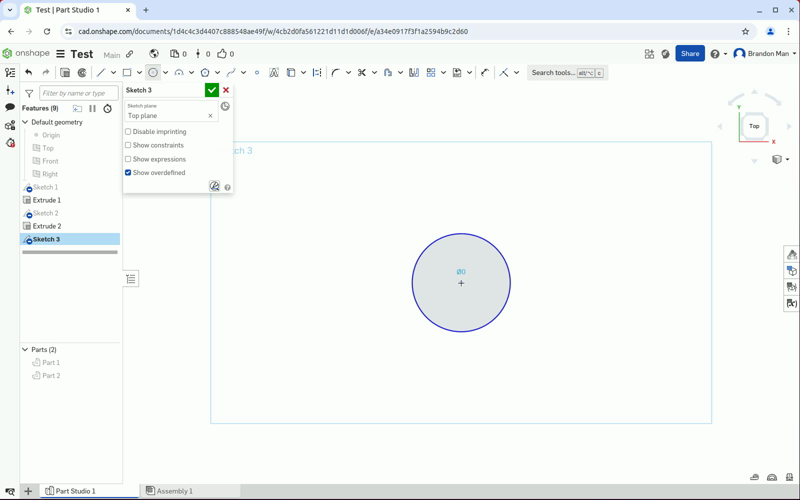
mouse_move(481, 282)
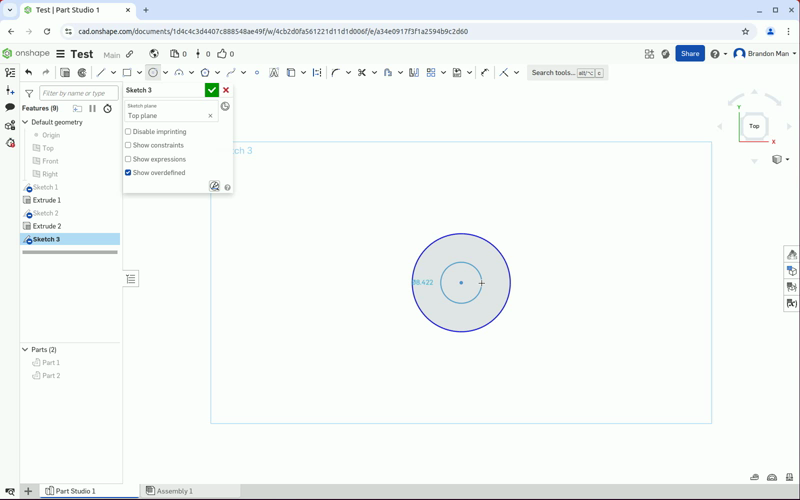
click(481, 282)
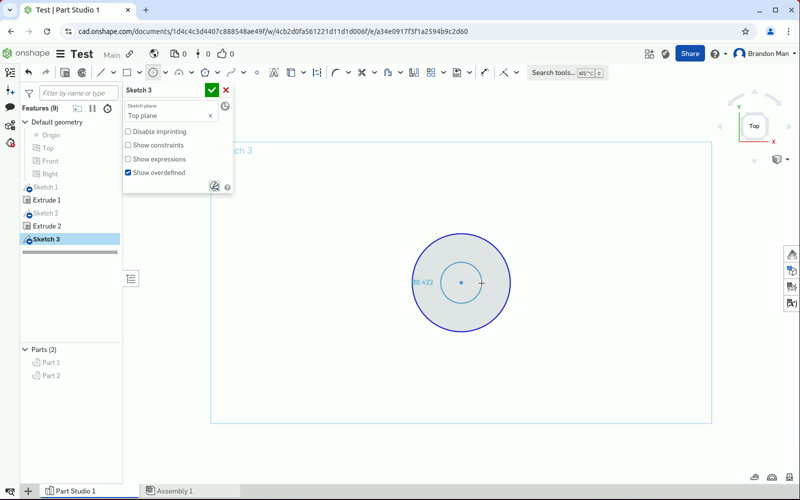
key(esc)
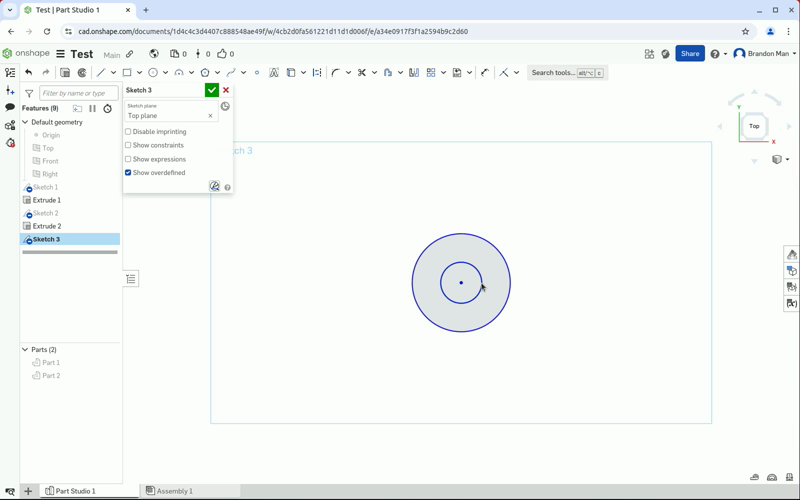
mouse_move(486, 250)
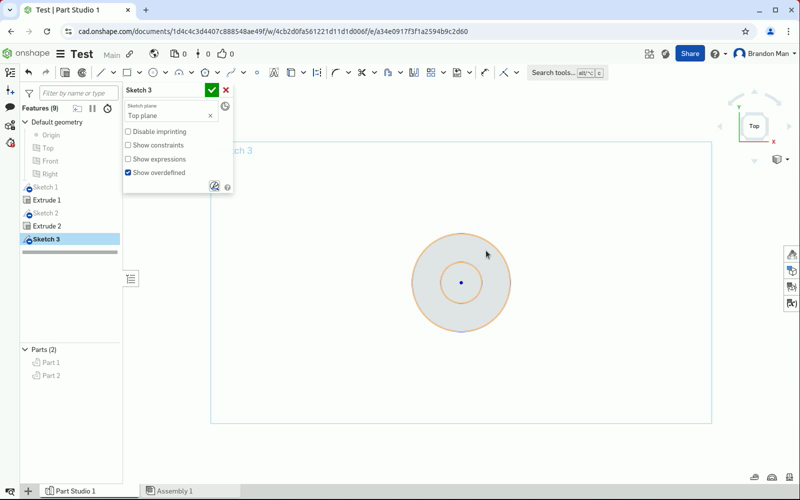
click(486, 250)
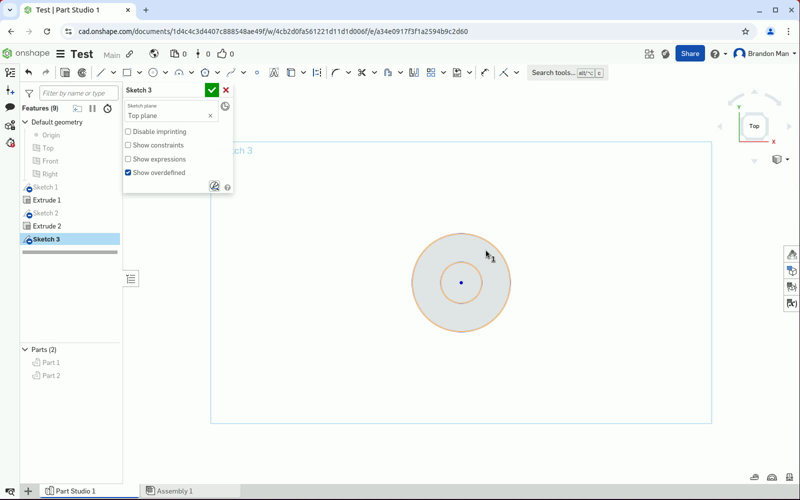
mouse_move(73, 352)
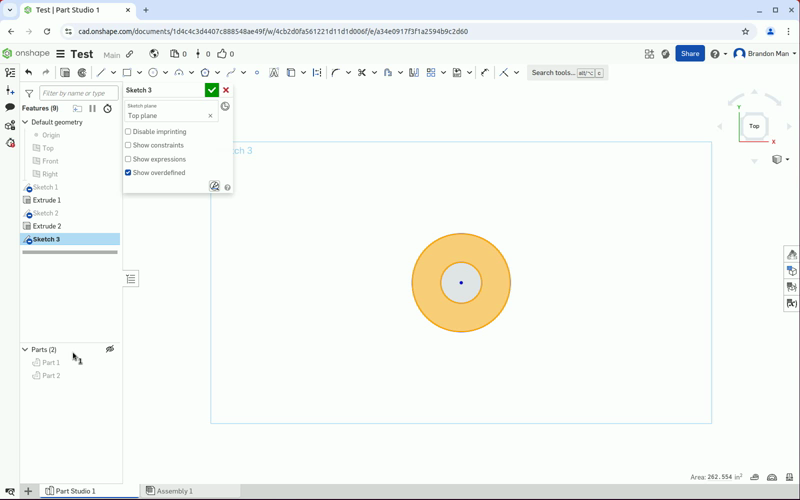
key(shift+y)
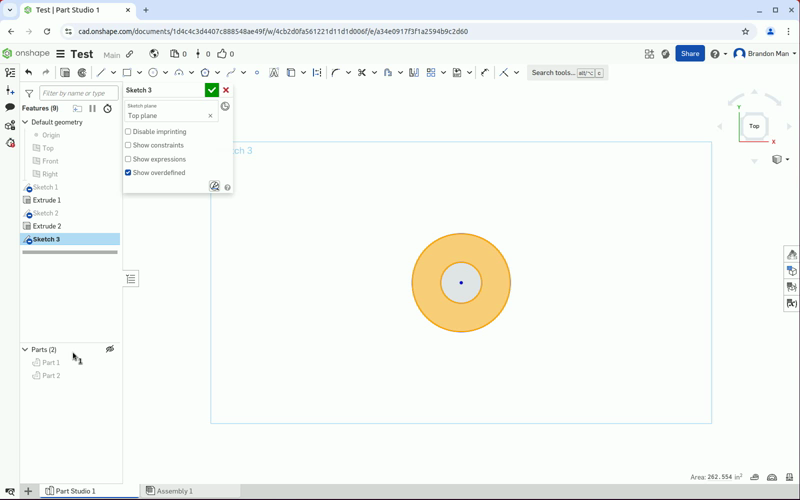
key(shift+e)
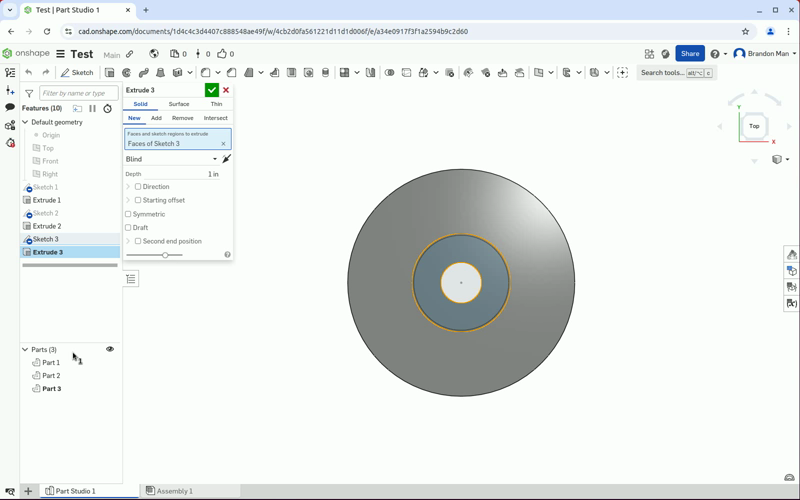
mouse_move(143, 106)
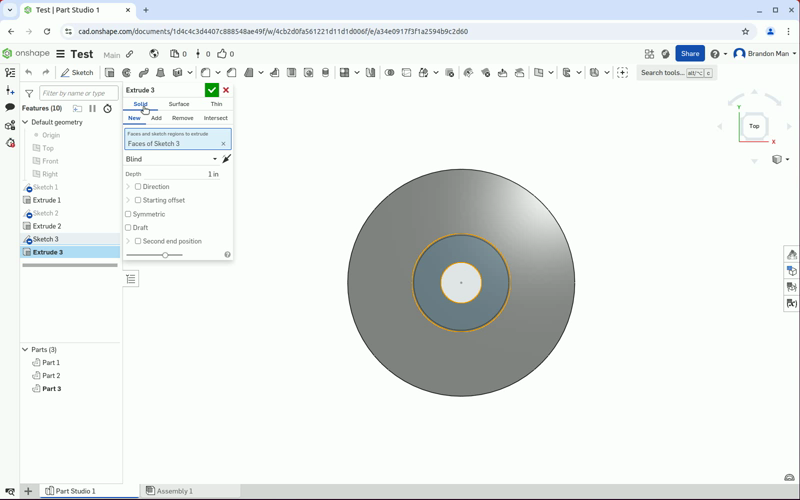
click(143, 106)
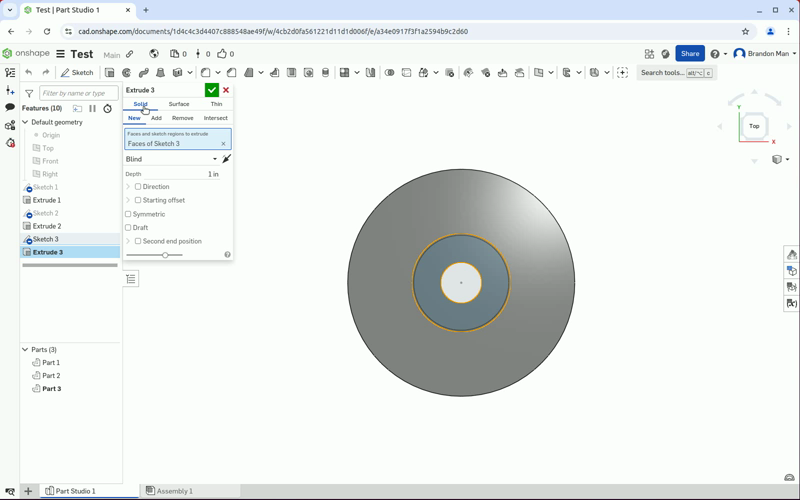
mouse_move(186, 120)
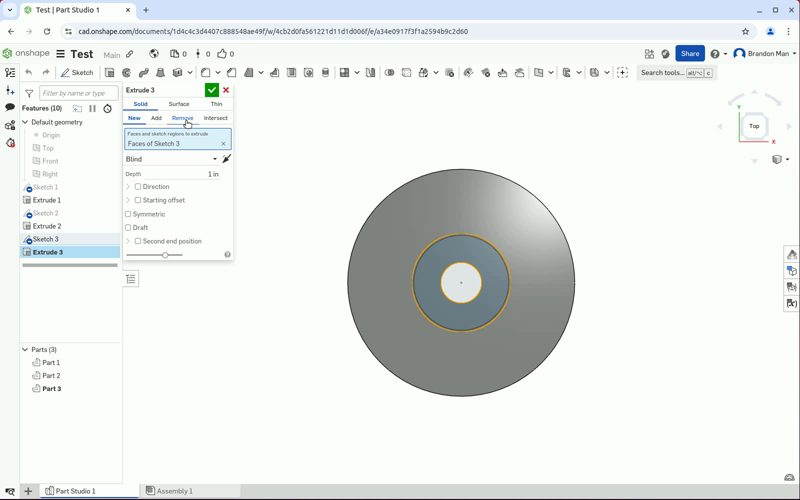
click(186, 120)
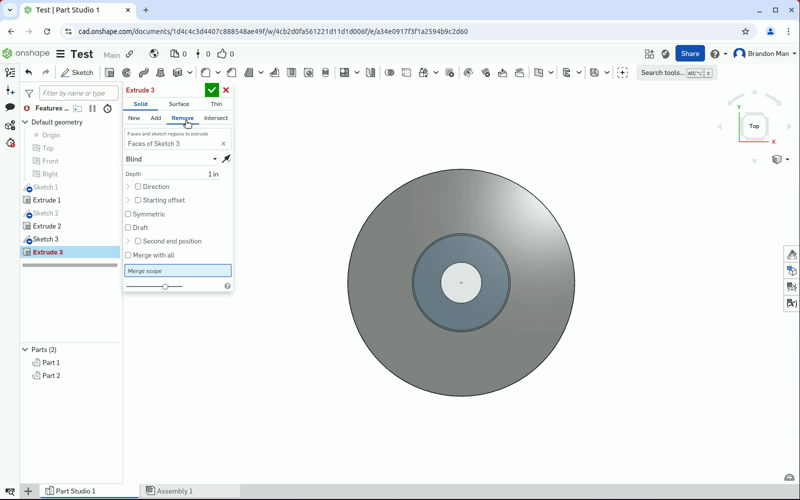
key(tab, 4)
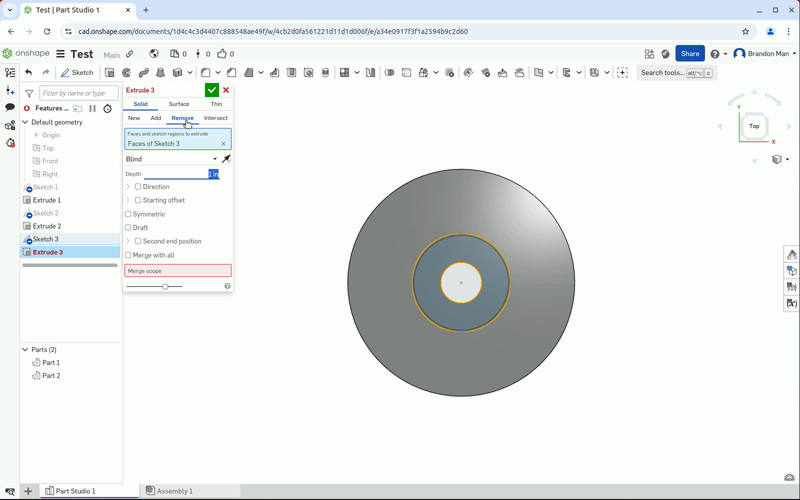
text(-4.333)
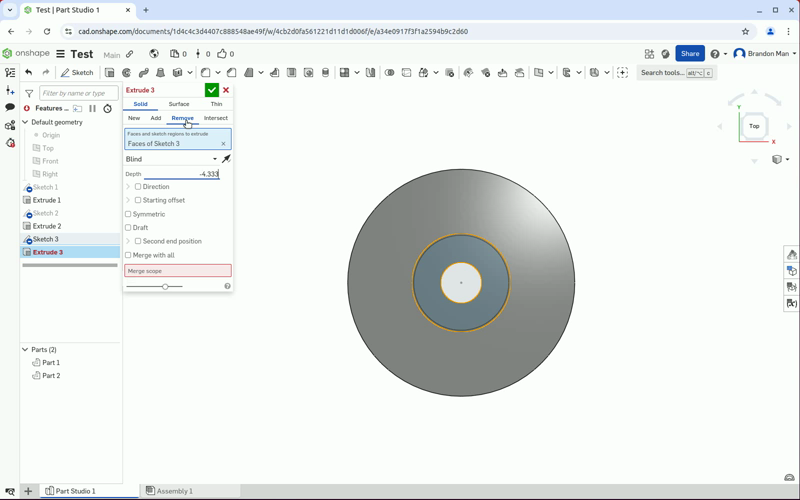
key(tab, 6)
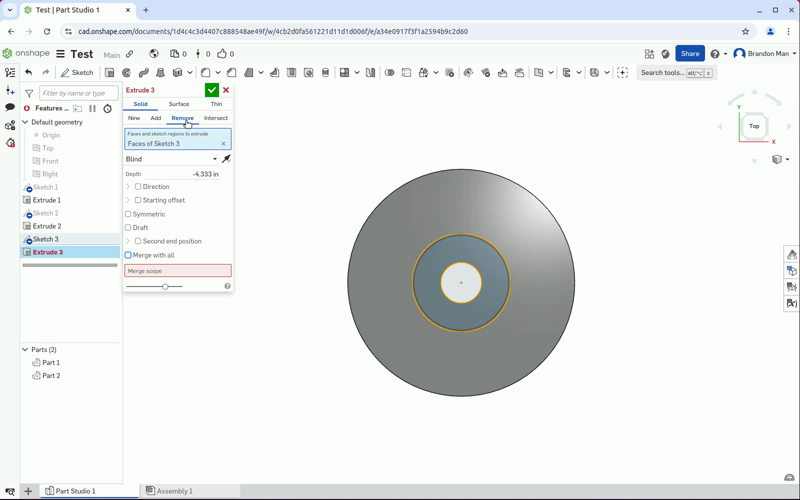
key(space)
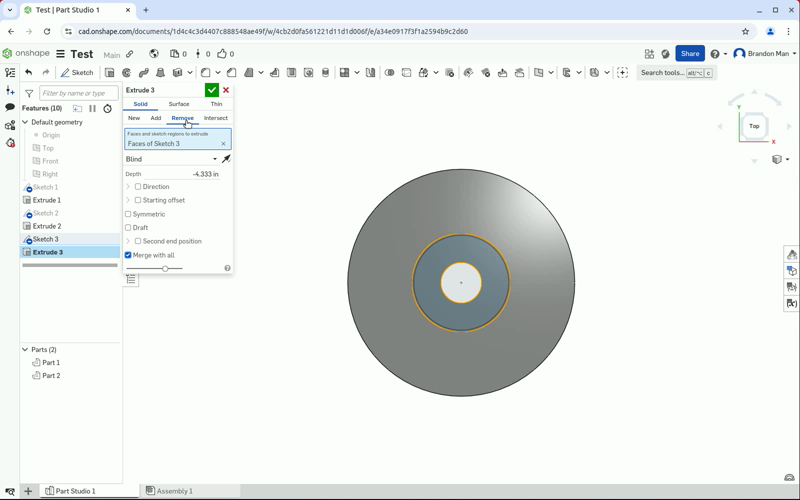
key(enter)
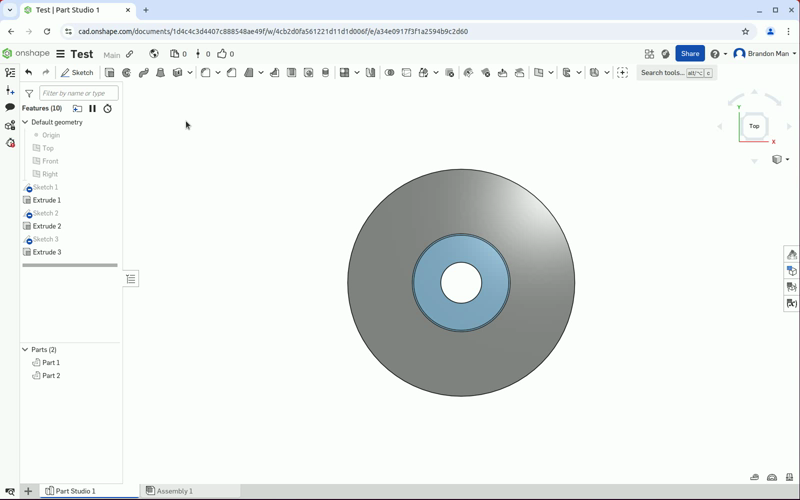
key(shift+h)
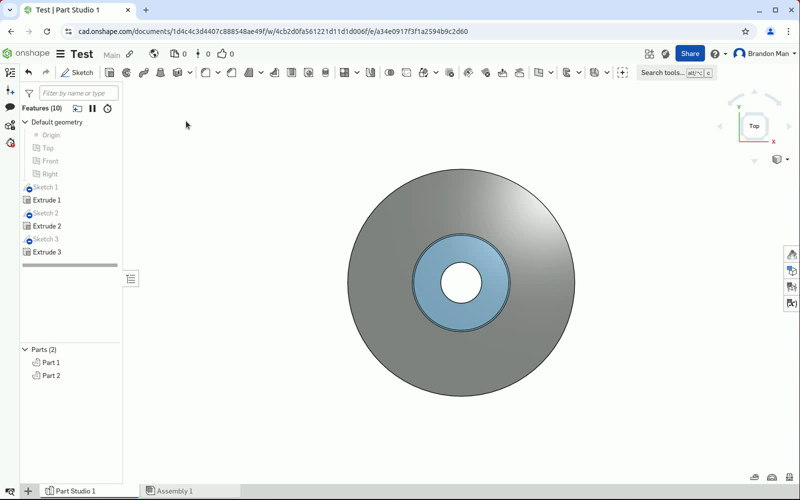
key(shift+h)
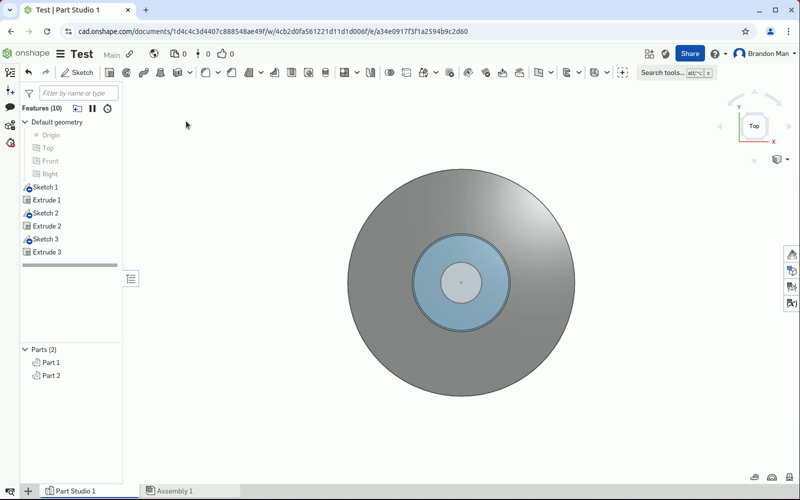
key(shift+7)
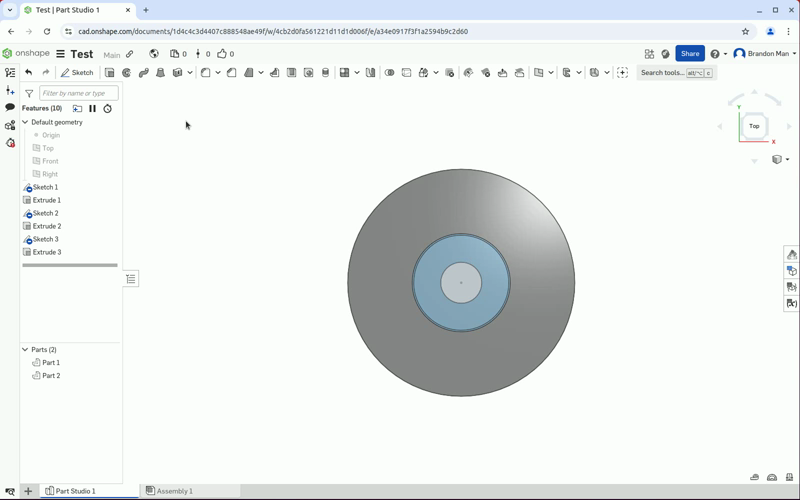
key(up, 3)
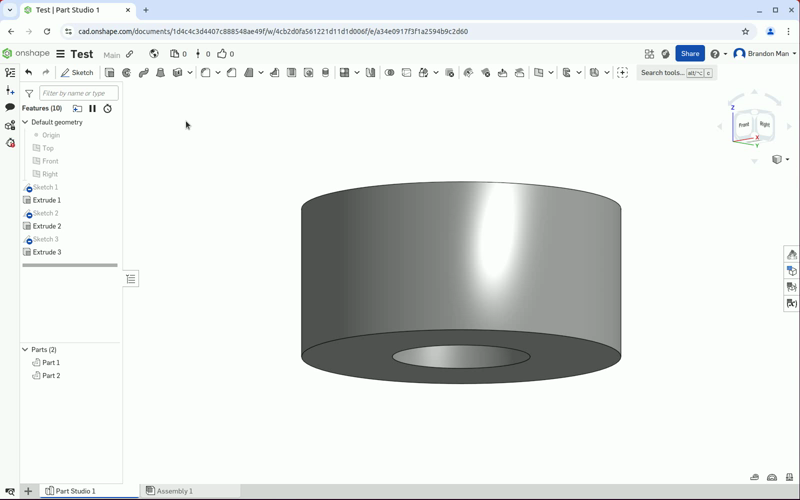
key(left, 3)
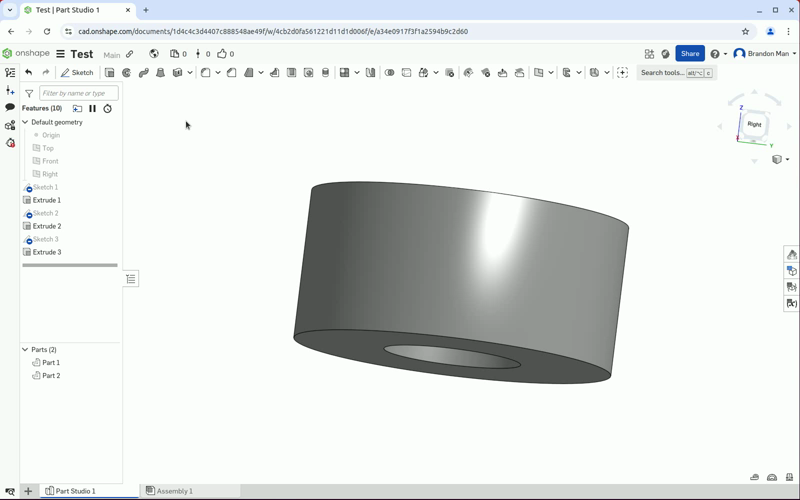
key(right, 3)
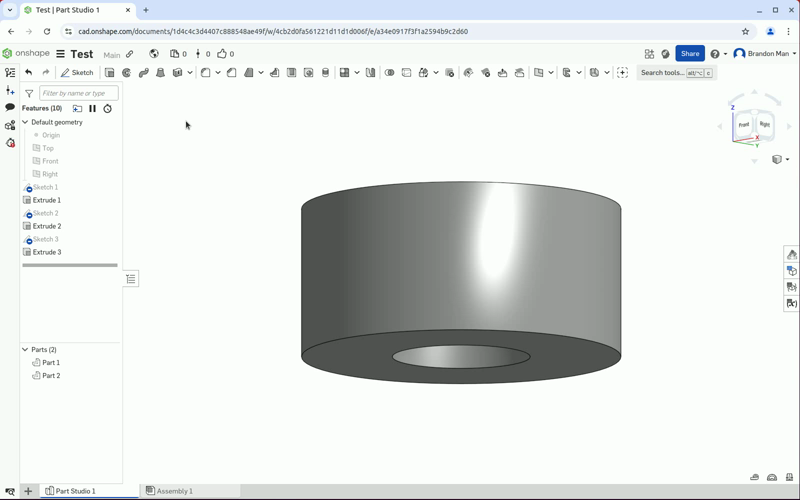
key(down, 3)
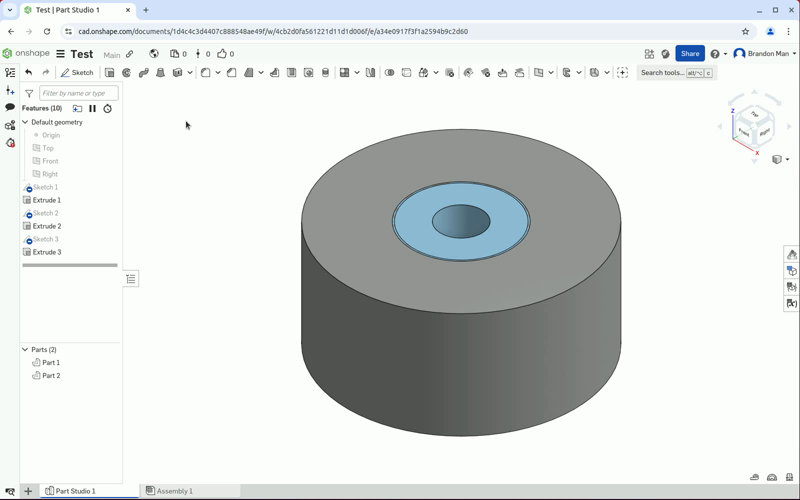
mouse_move(73, 189)
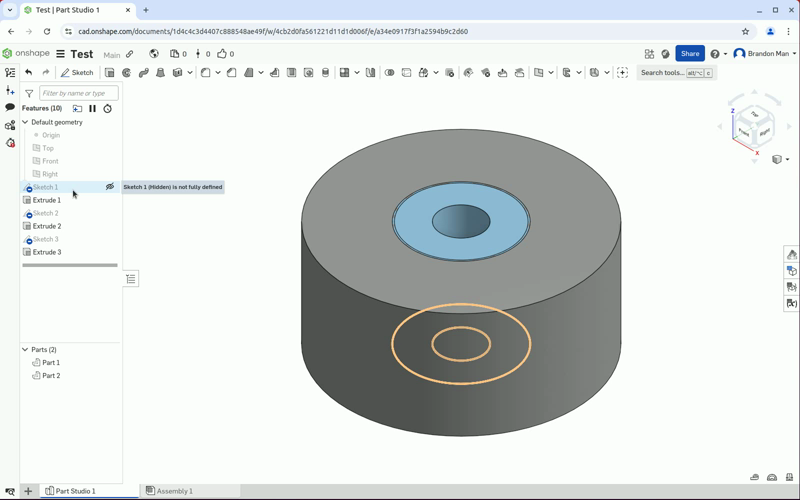
click(73, 189)